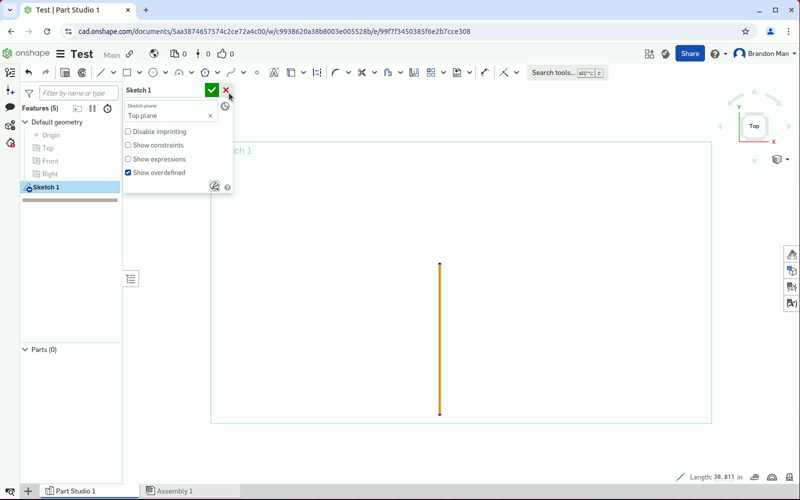
key(shift+h)
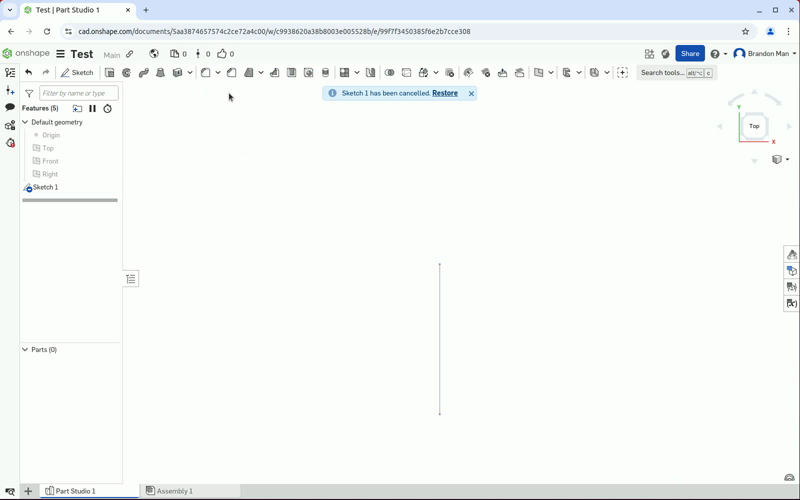
key(shift+s)
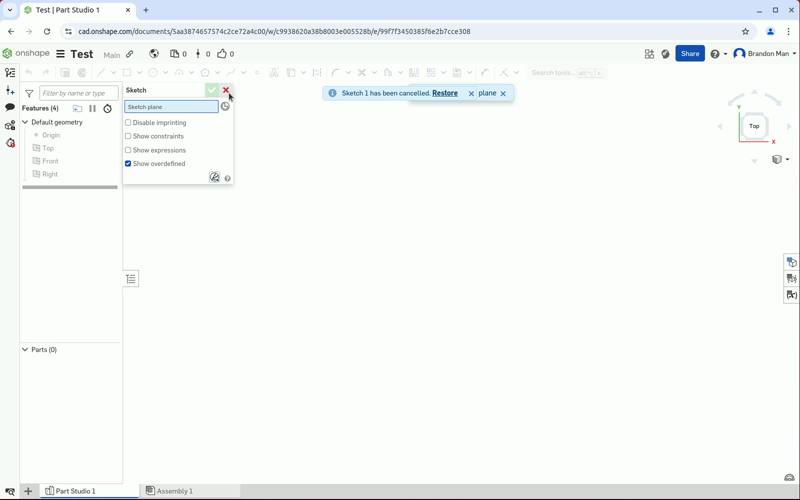
mouse_move(73, 150)
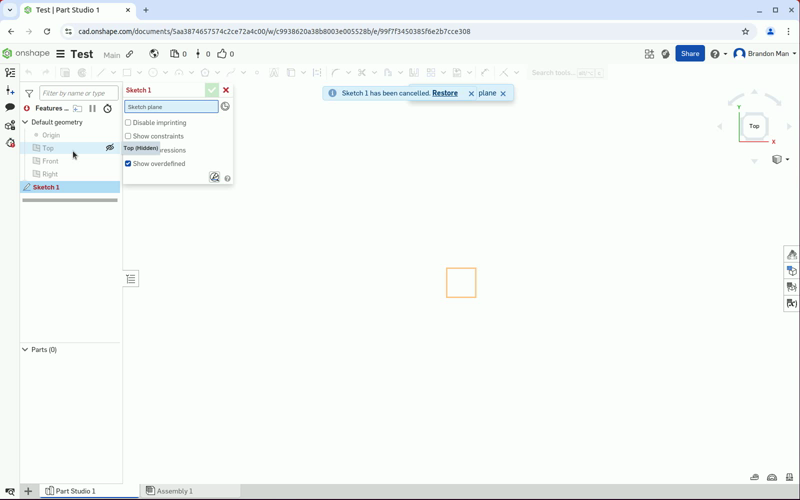
click(73, 150)
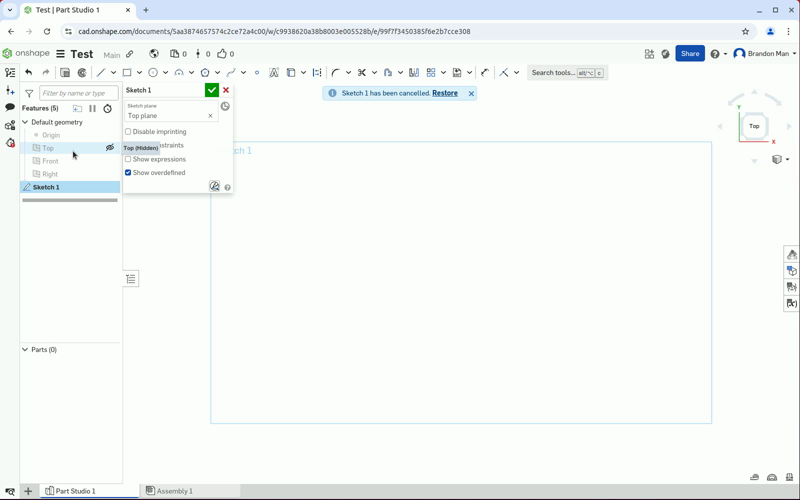
mouse_move(73, 352)
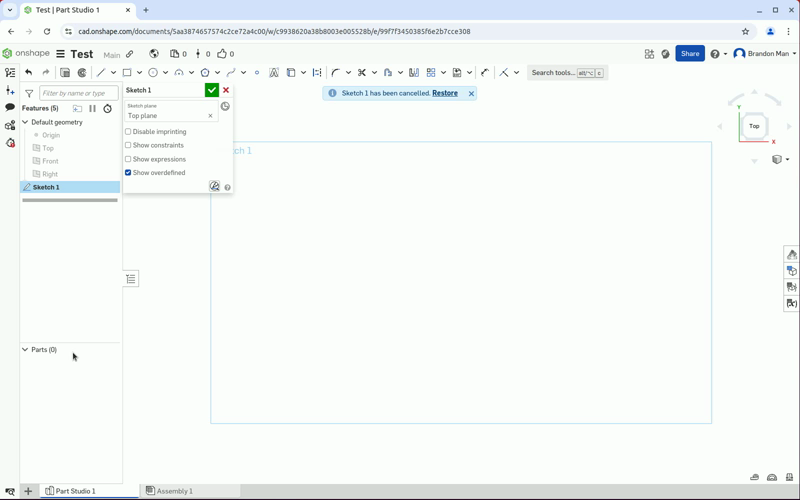
key(y)
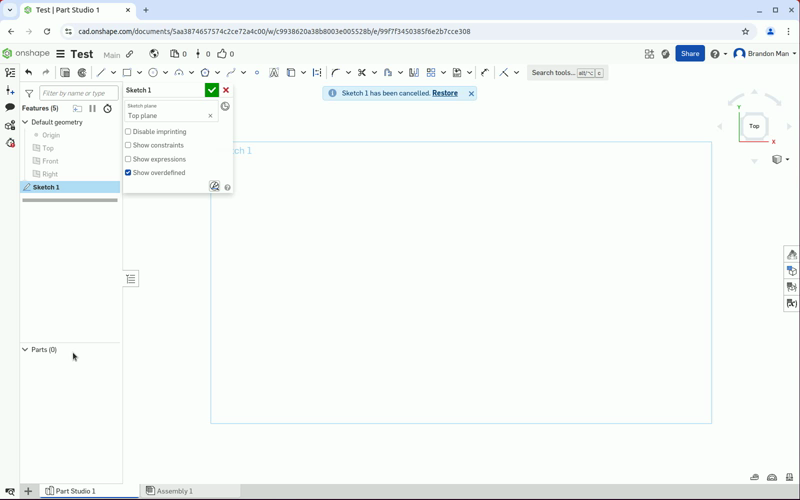
key(c)
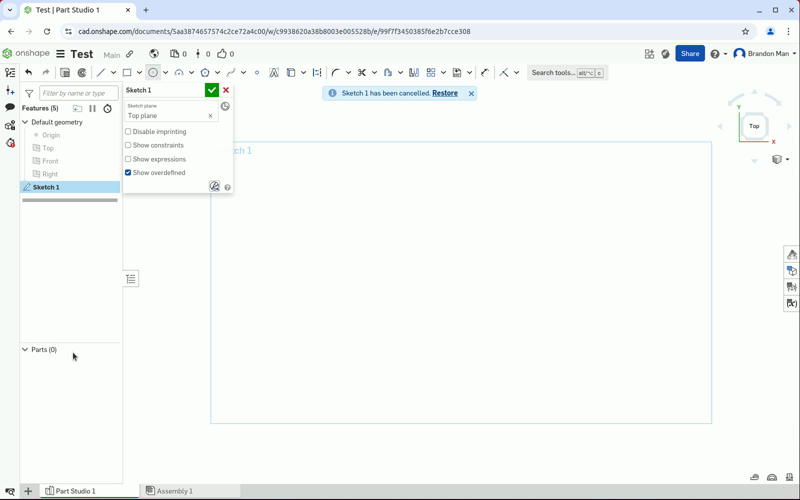
key_down(shift)
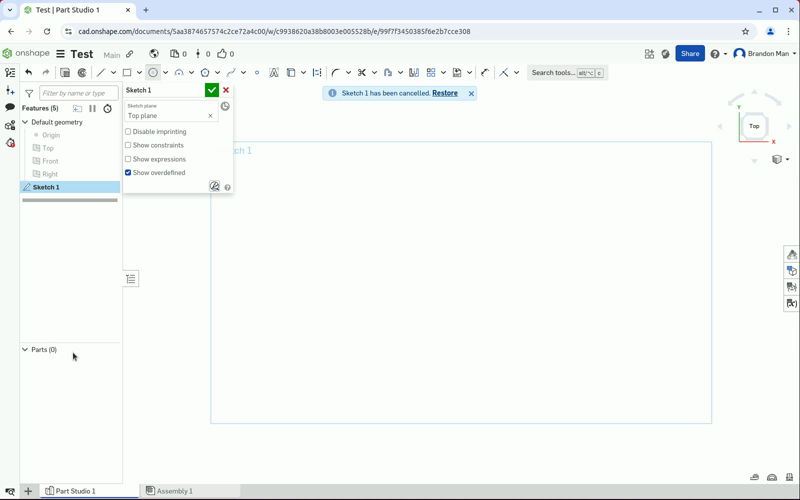
mouse_move(461, 282)
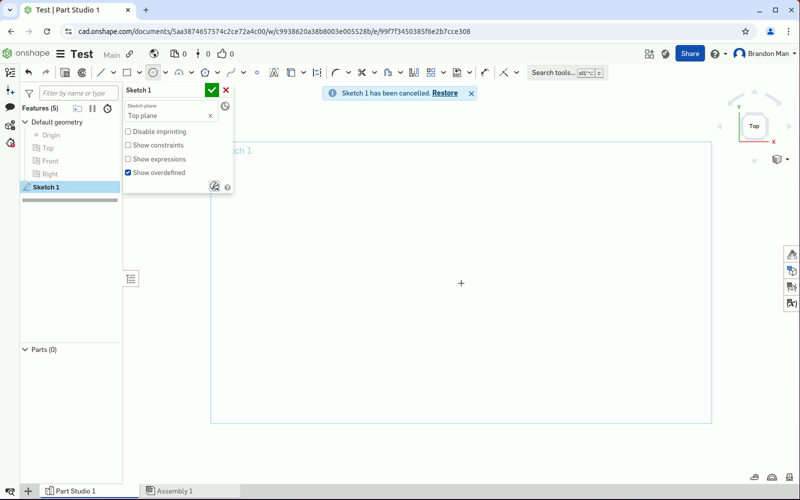
click(461, 282)
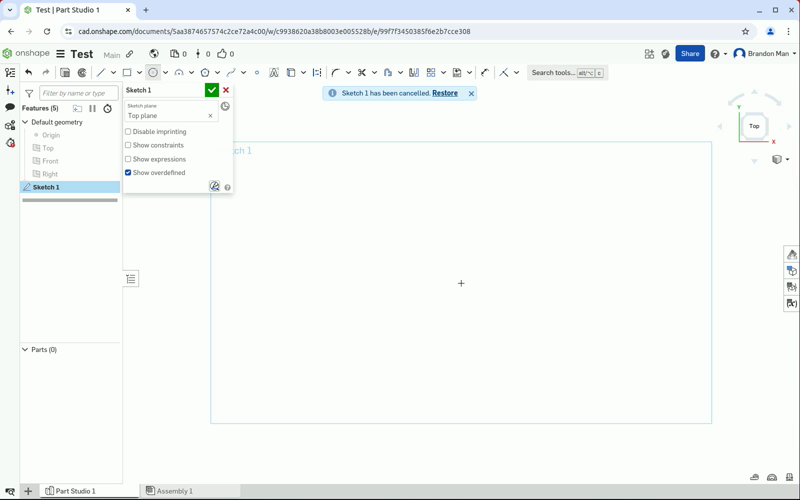
key_up(shift)
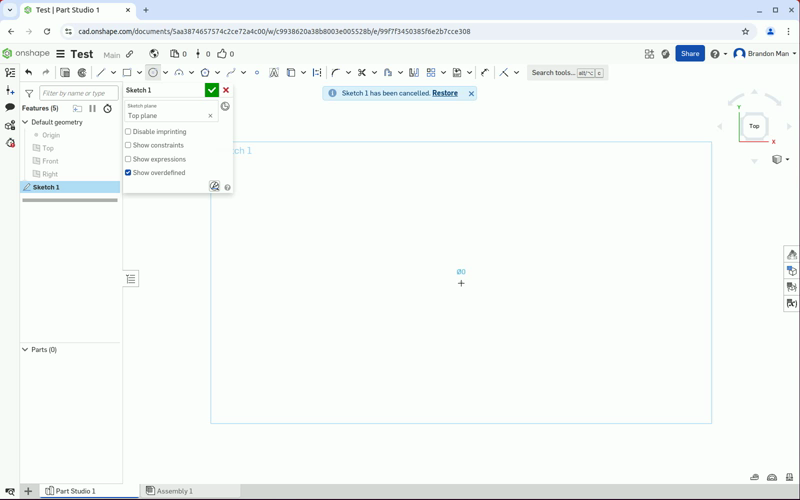
mouse_move(490, 282)
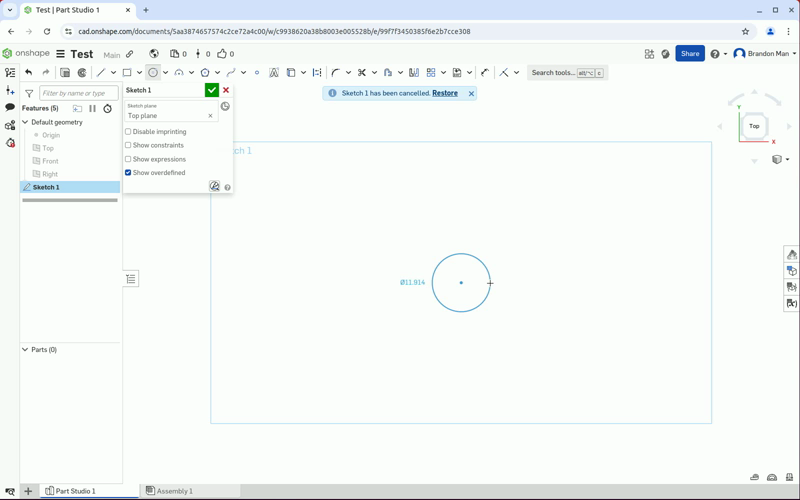
click(490, 282)
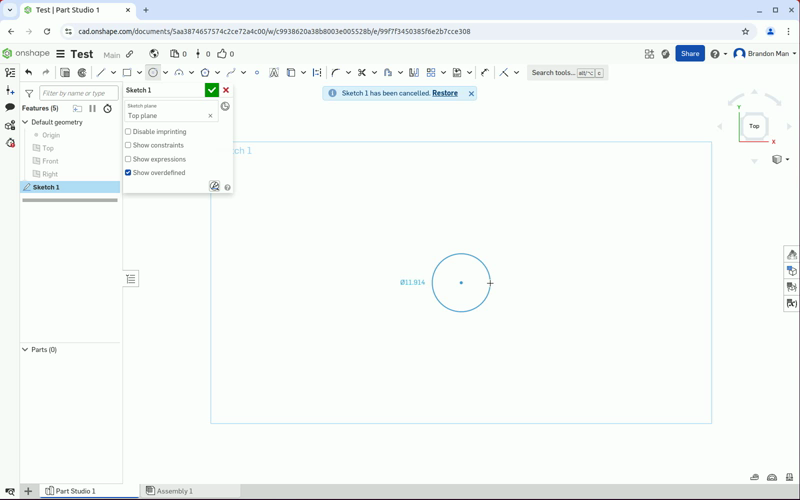
key(esc)
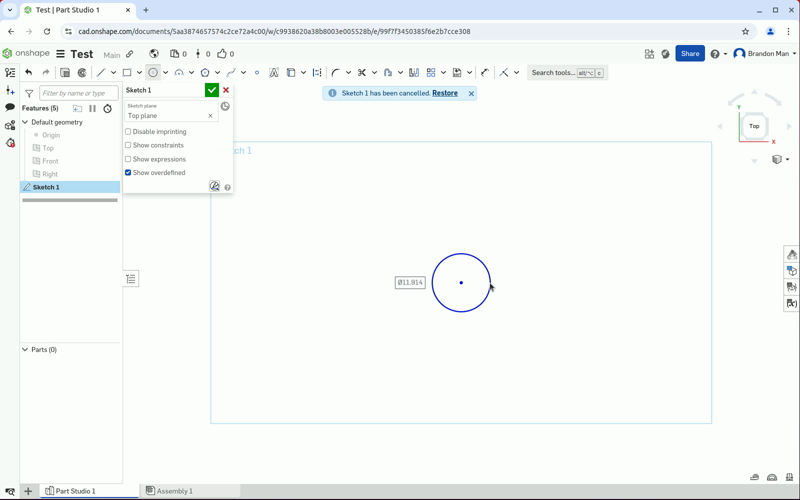
key(c)
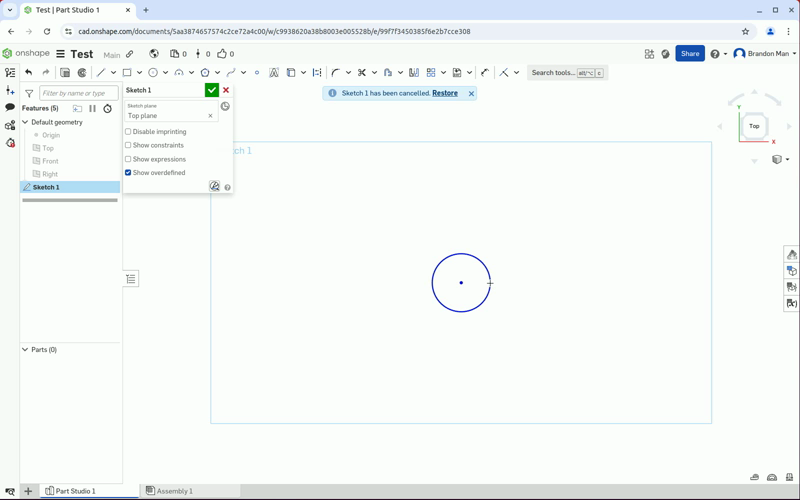
key_down(shift)
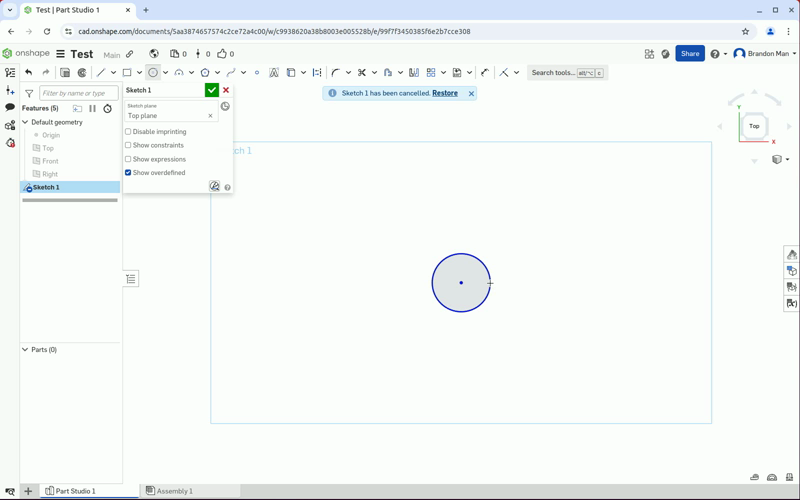
mouse_move(461, 282)
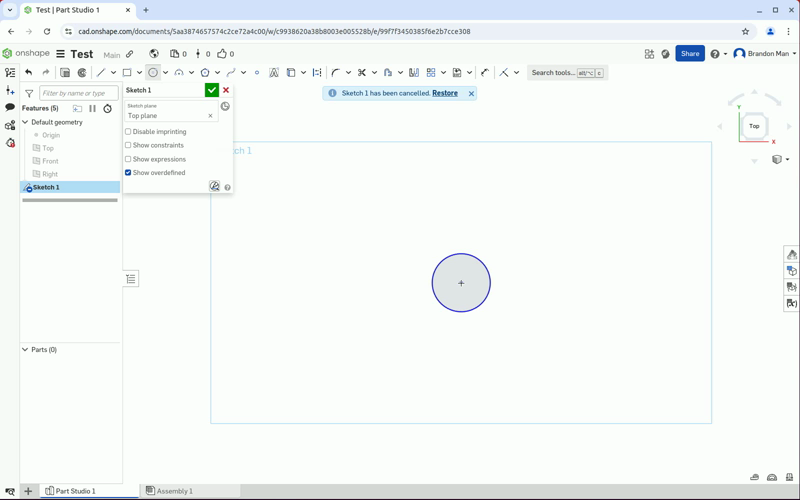
click(461, 282)
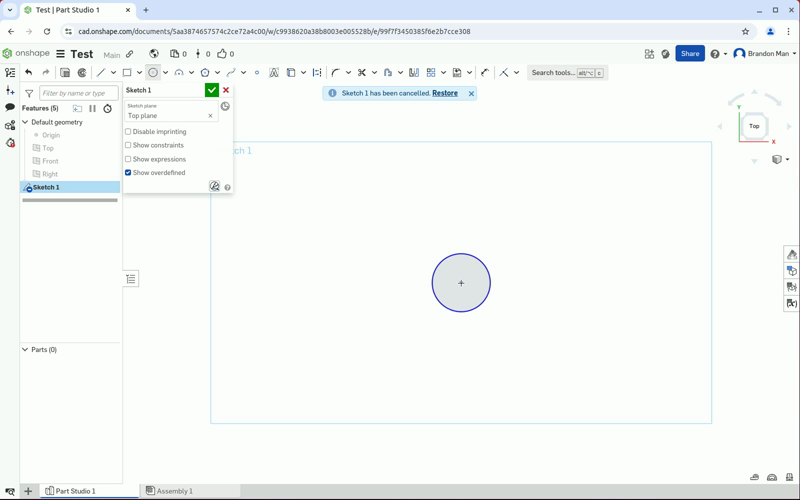
key_up(shift)
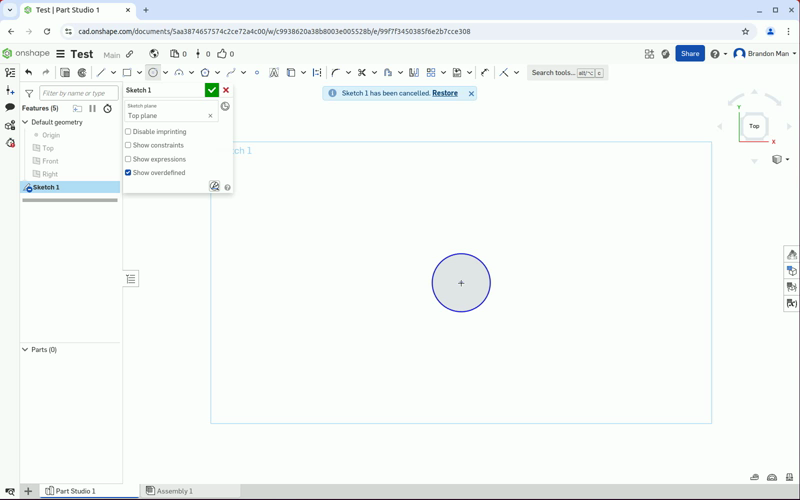
mouse_move(486, 282)
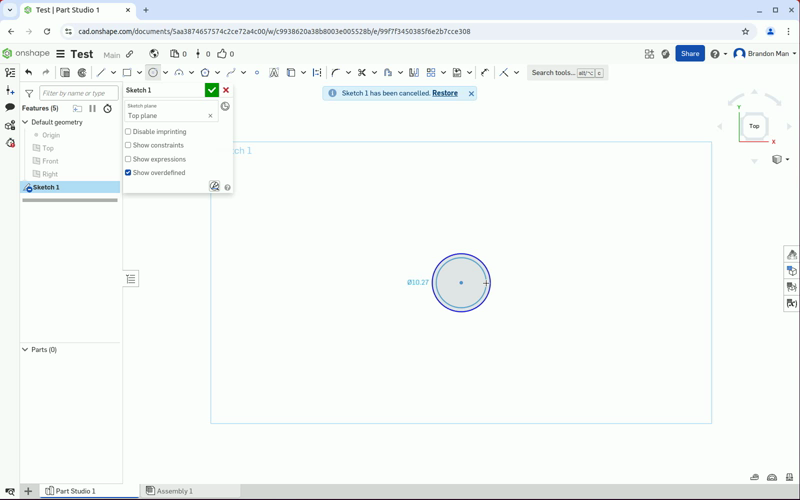
scroll(6)
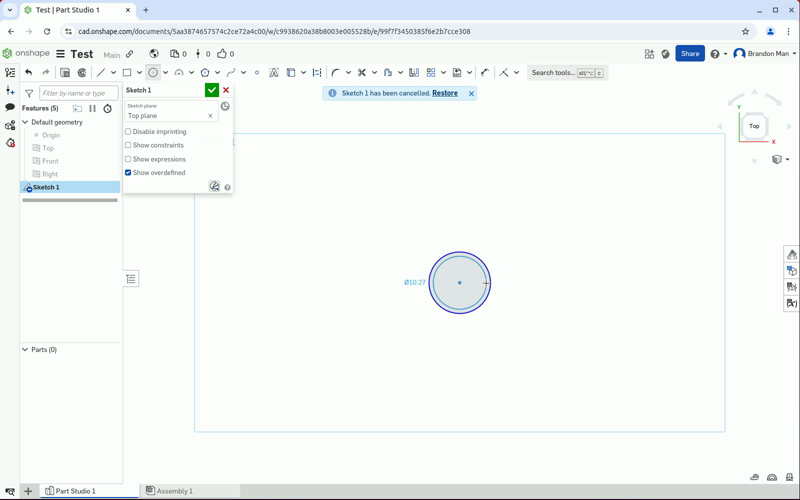
scroll(6)
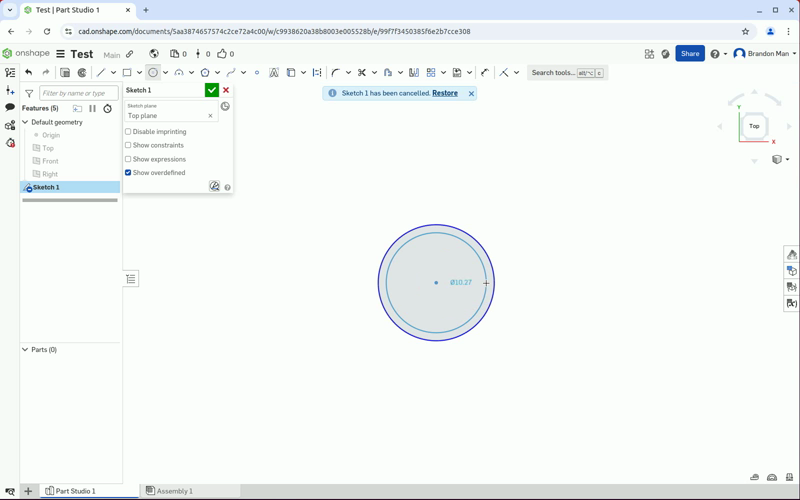
scroll(6)
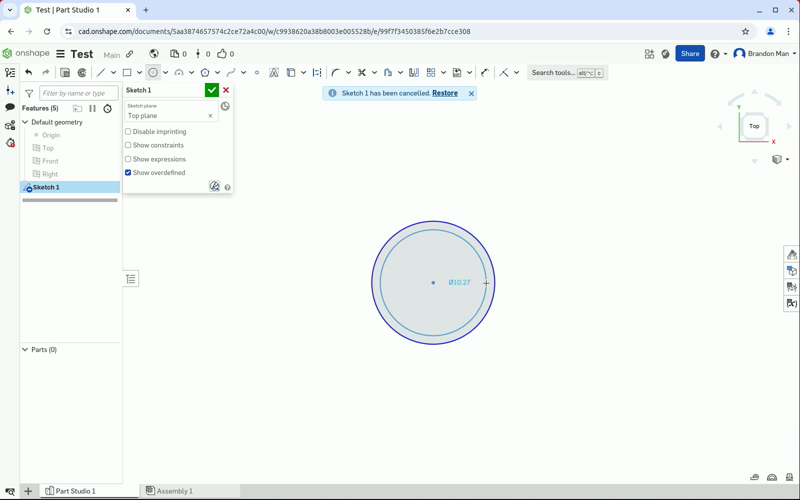
scroll(6)
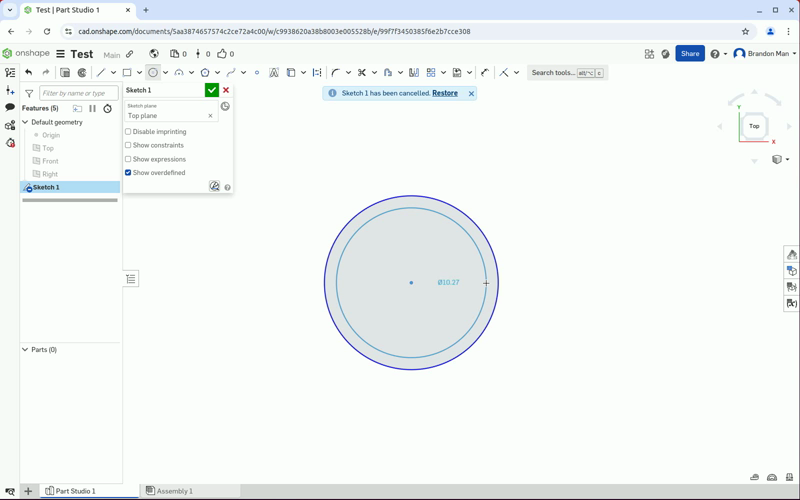
scroll(6)
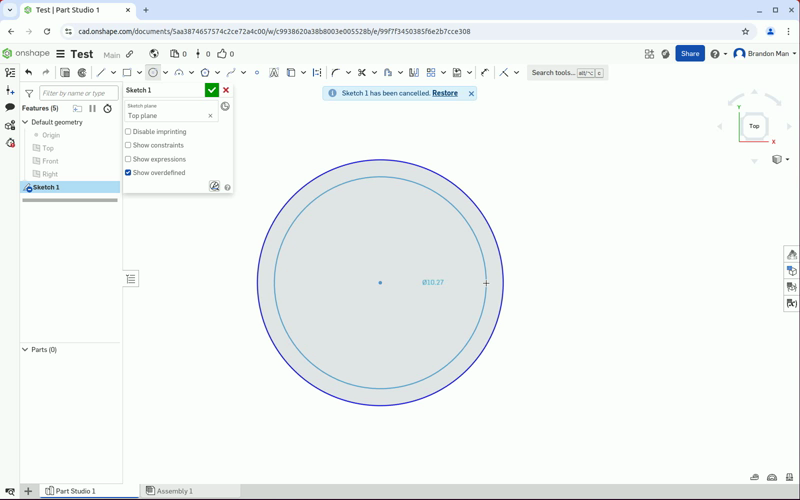
scroll(6)
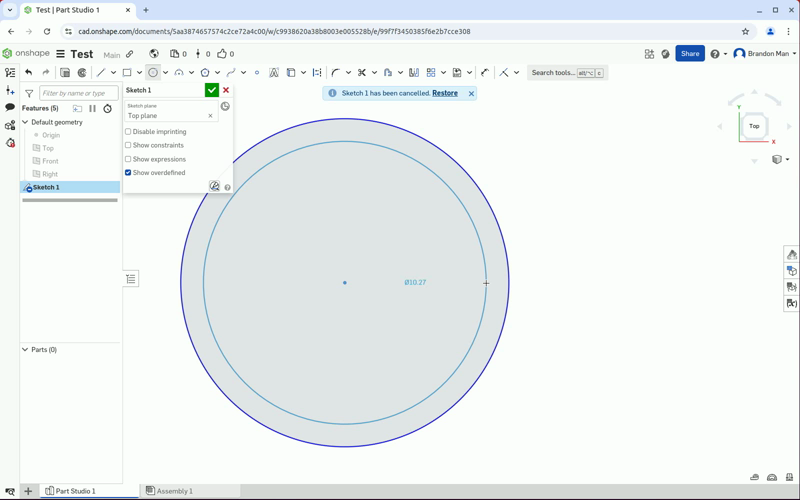
scroll(6)
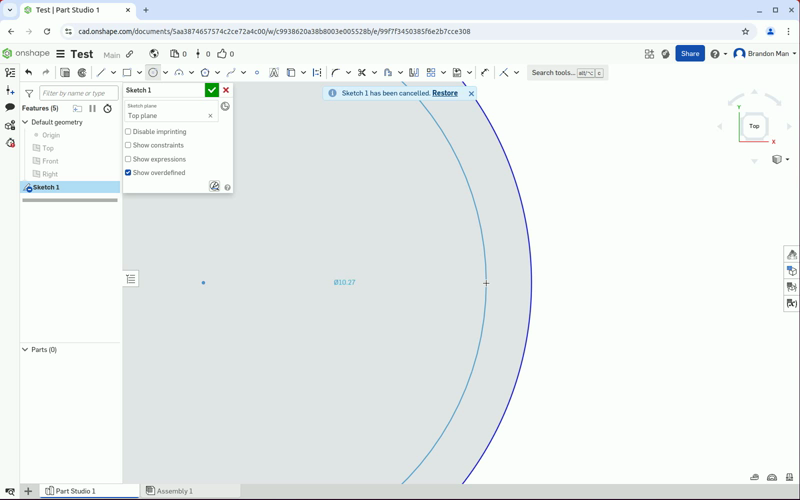
click(486, 282)
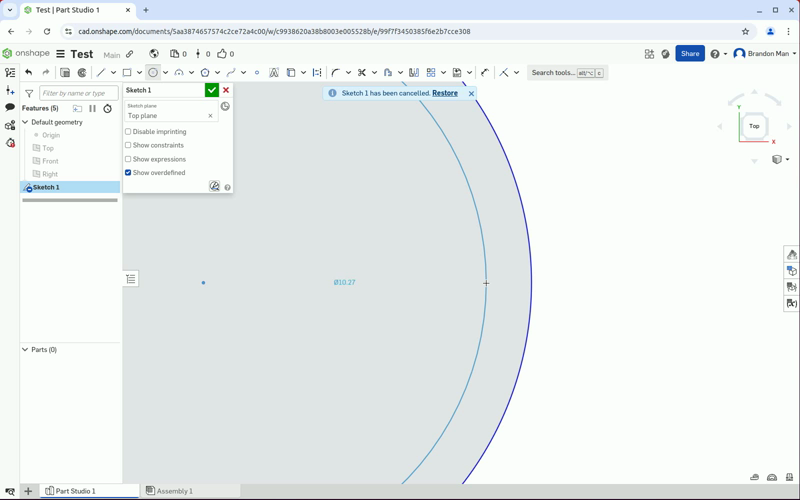
scroll(-6)
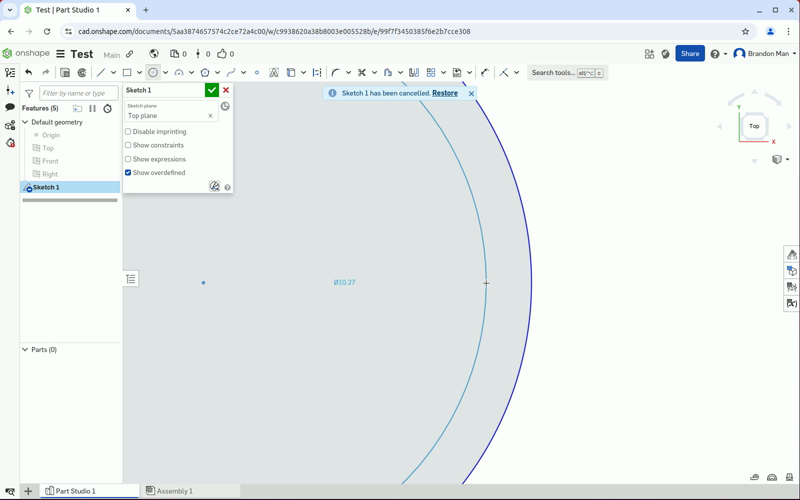
scroll(-6)
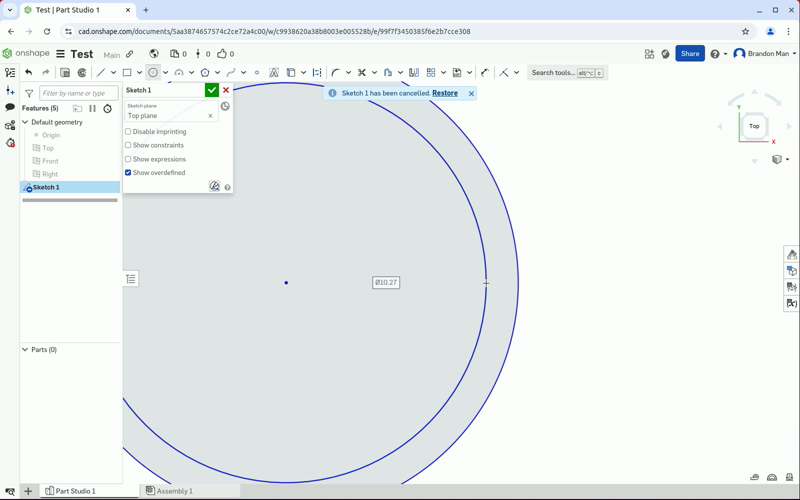
scroll(-6)
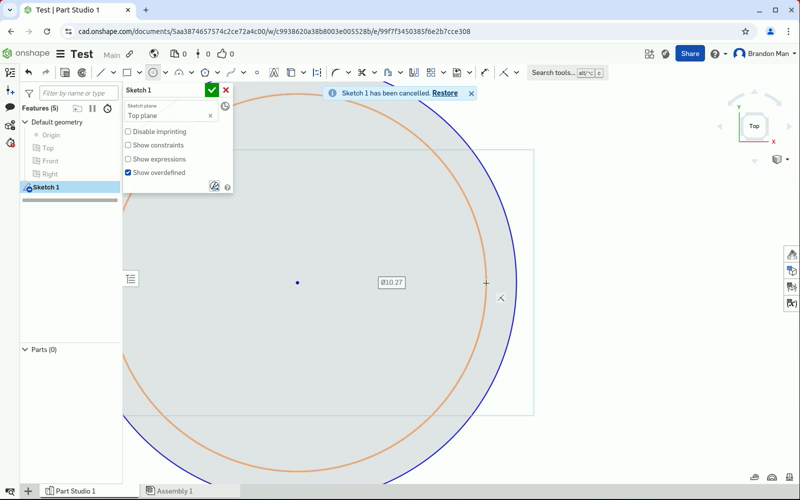
scroll(-6)
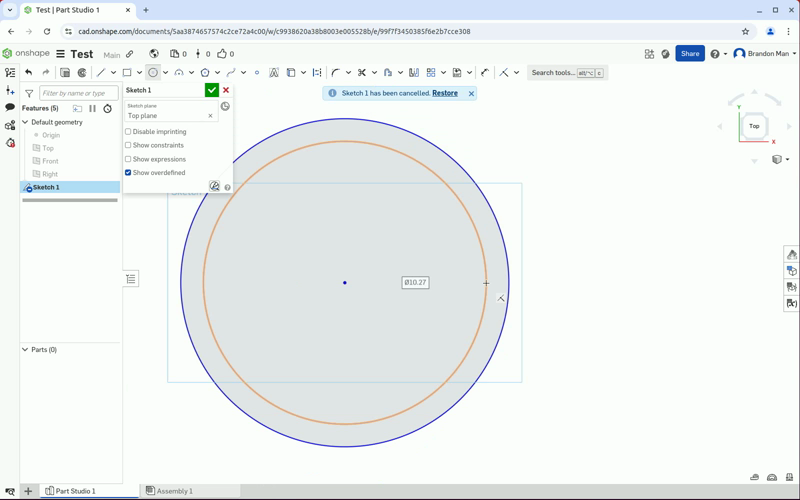
scroll(-6)
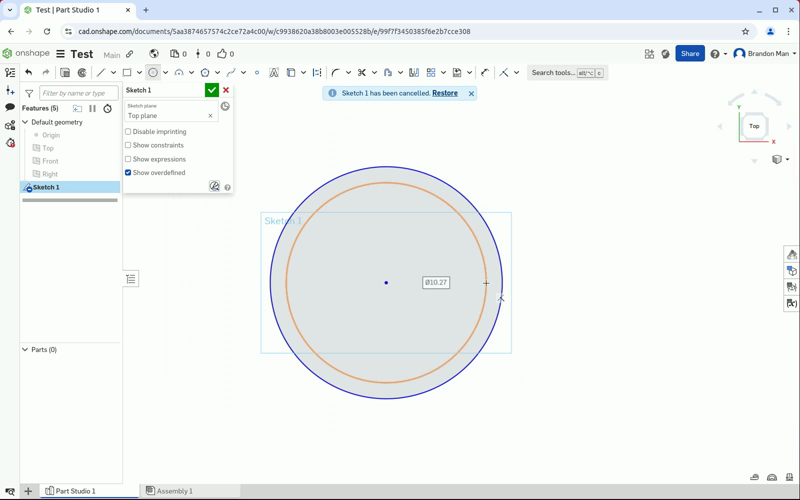
scroll(-6)
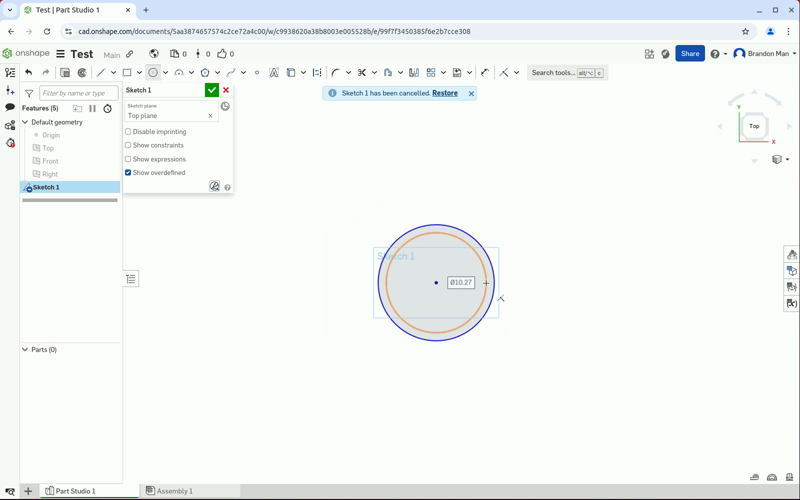
scroll(-6)
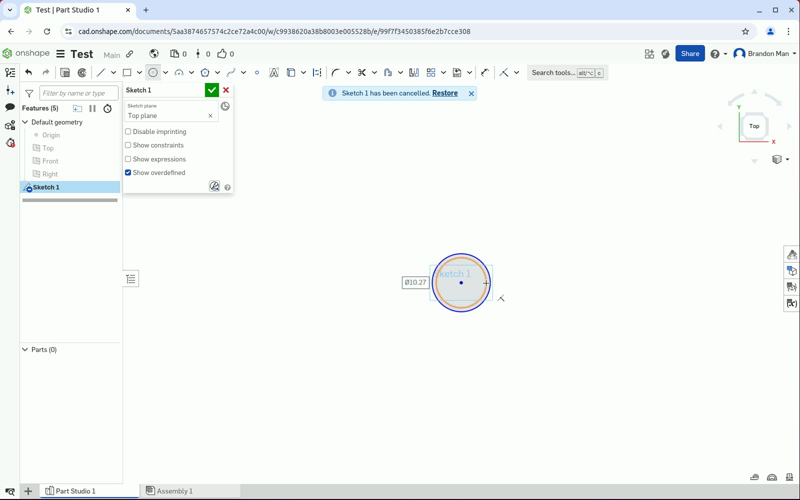
key(esc)
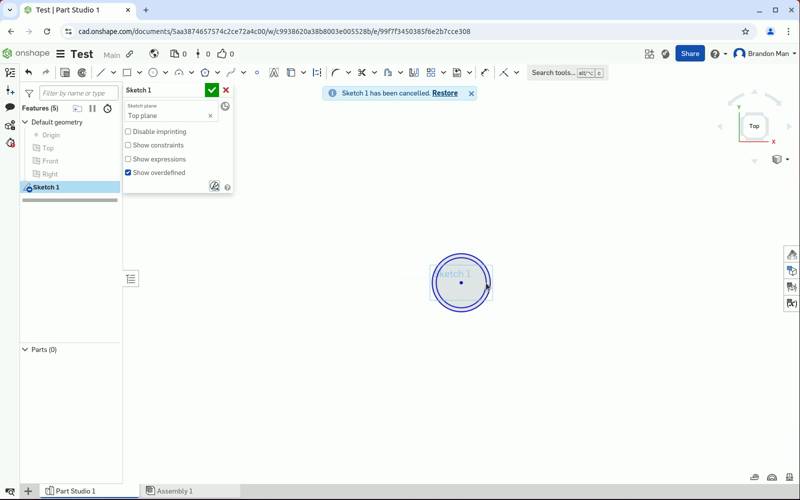
mouse_move(479, 261)
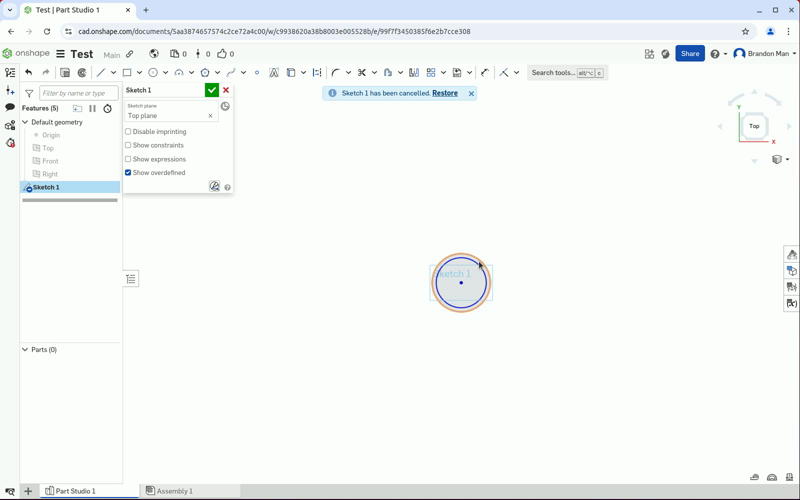
scroll(6)
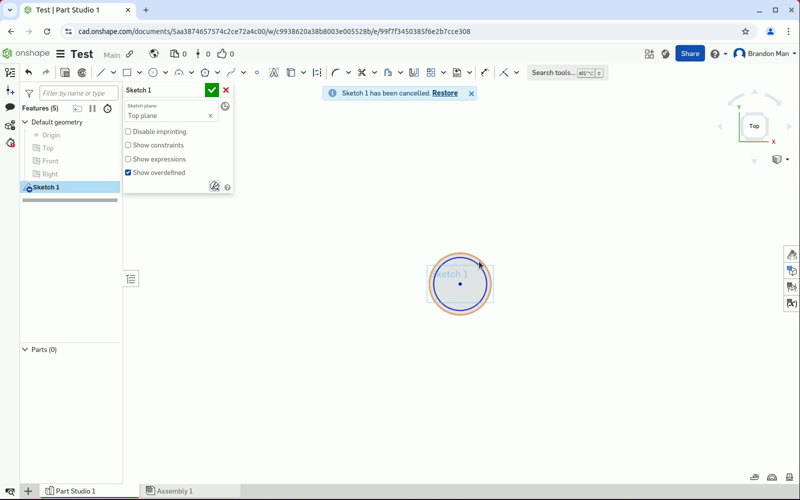
scroll(6)
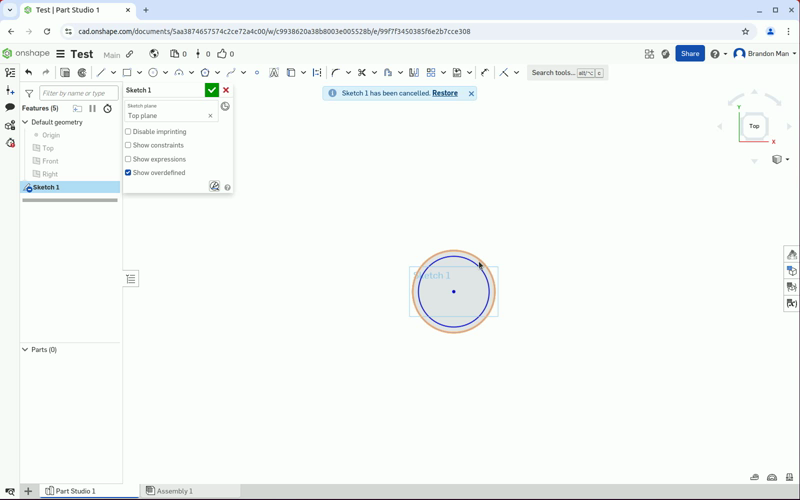
scroll(6)
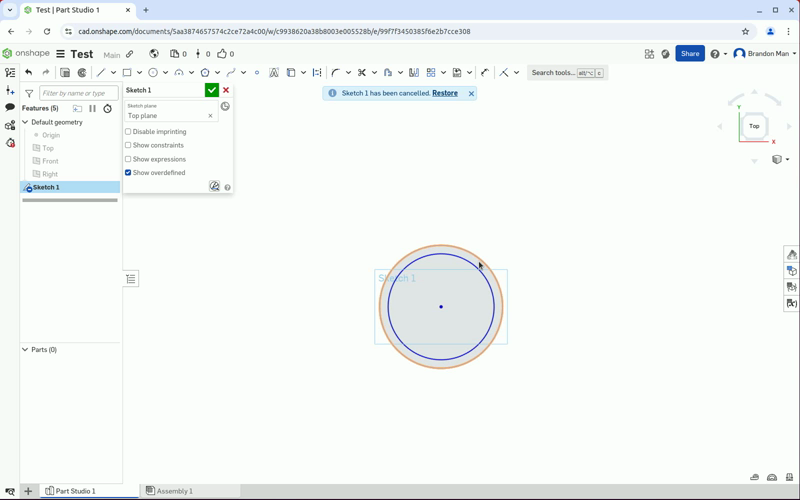
scroll(6)
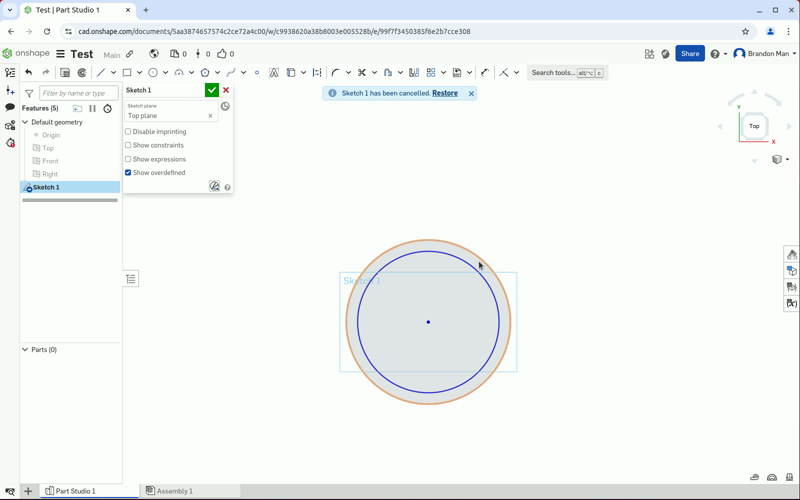
scroll(6)
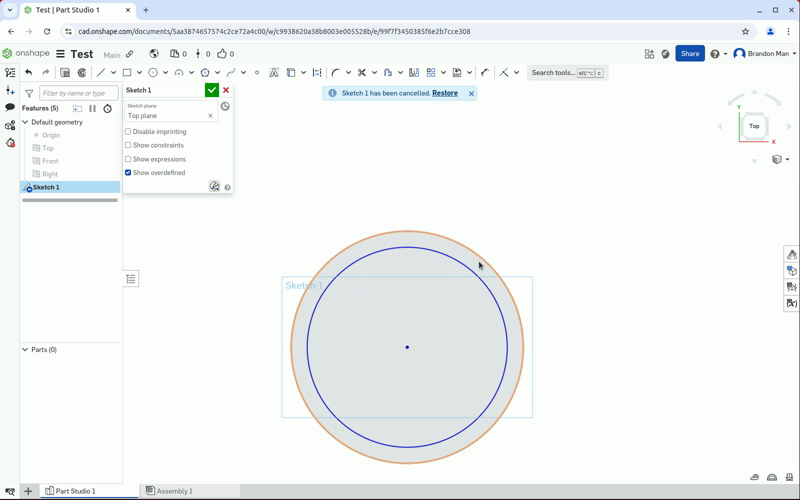
scroll(6)
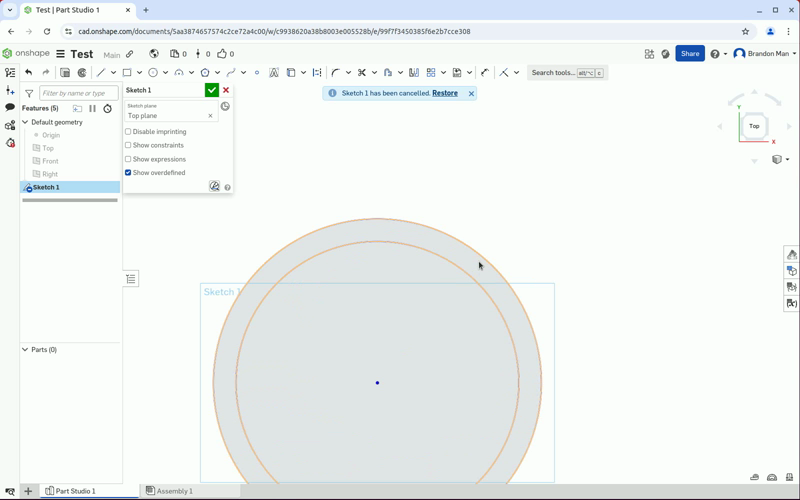
scroll(6)
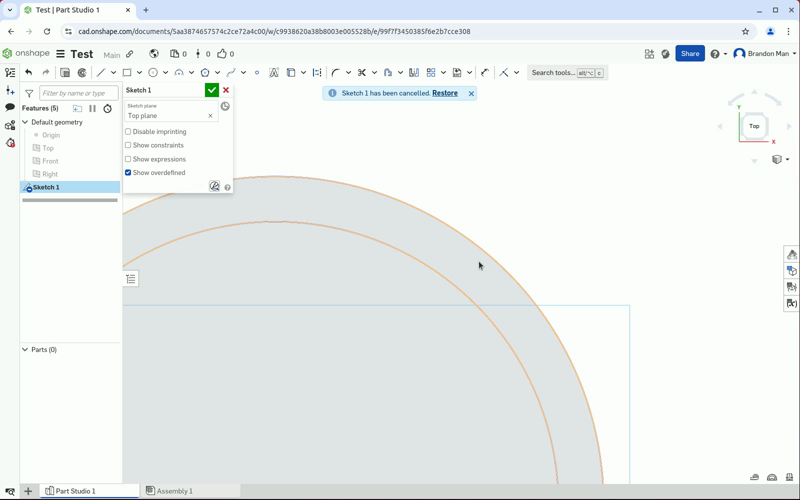
click(479, 261)
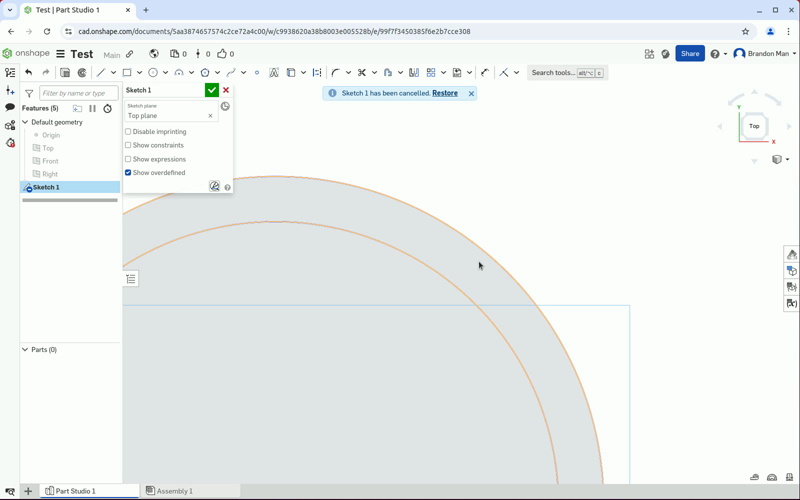
scroll(-6)
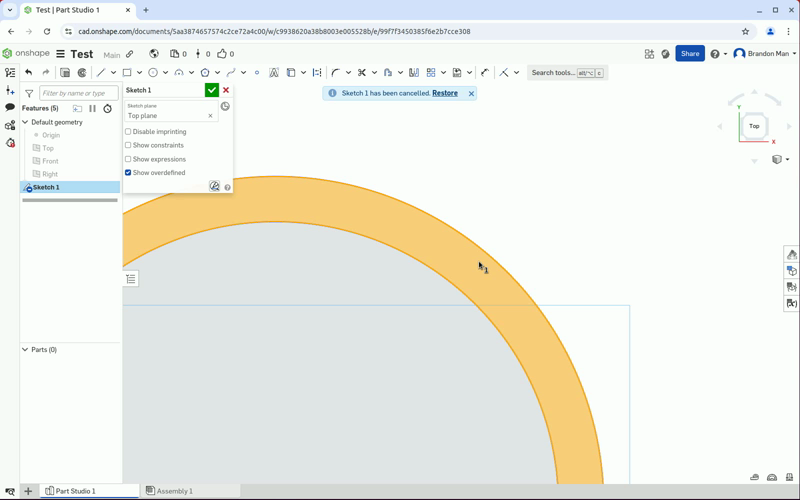
scroll(-6)
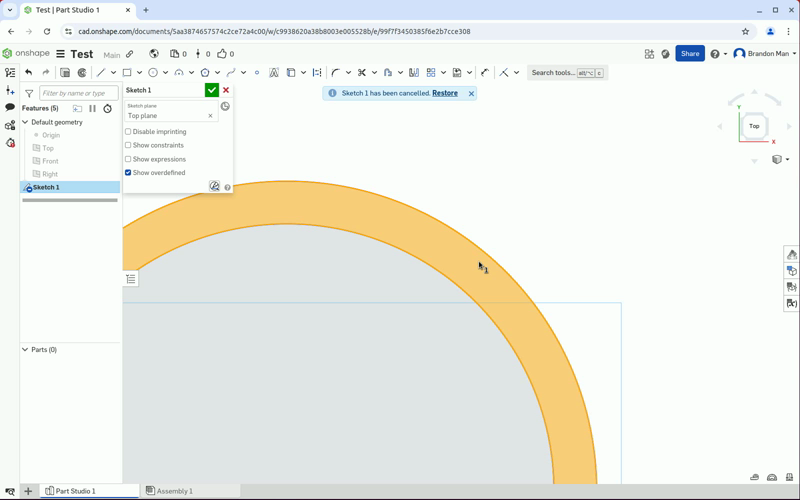
scroll(-6)
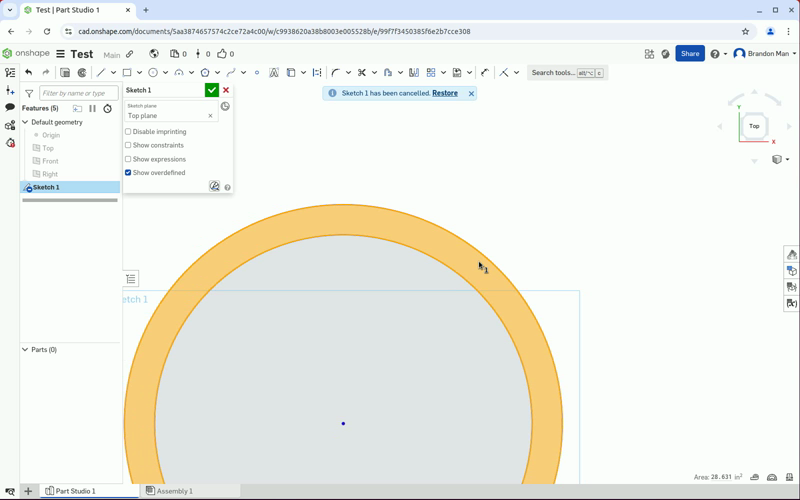
scroll(-6)
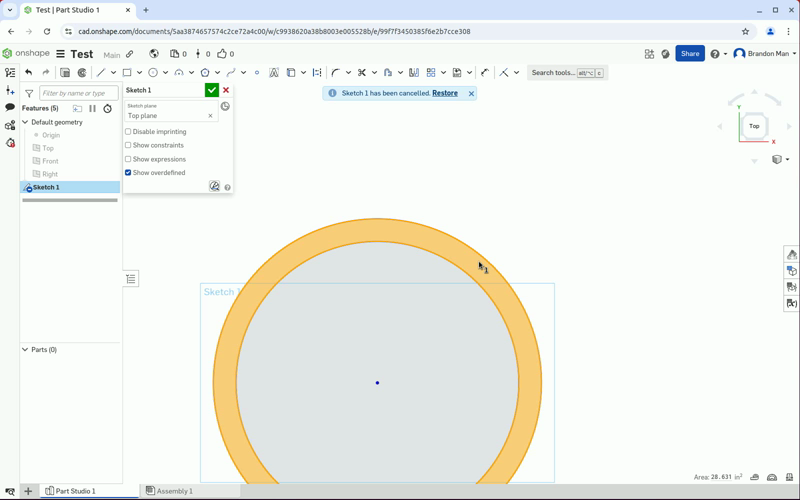
scroll(-6)
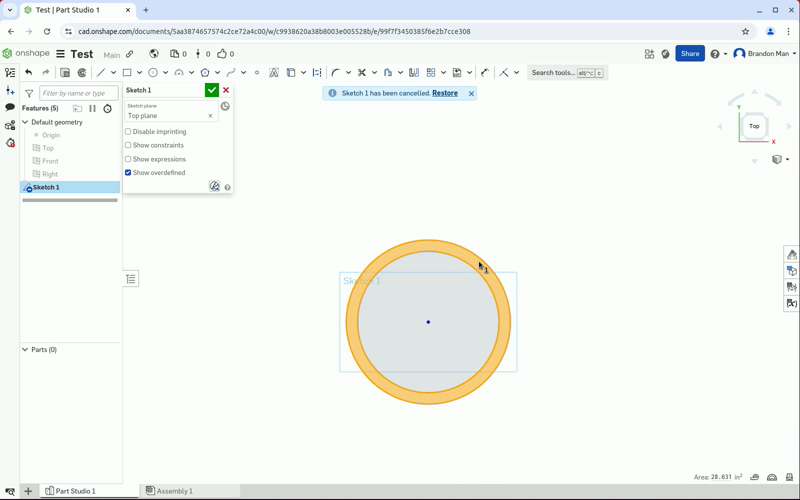
scroll(-6)
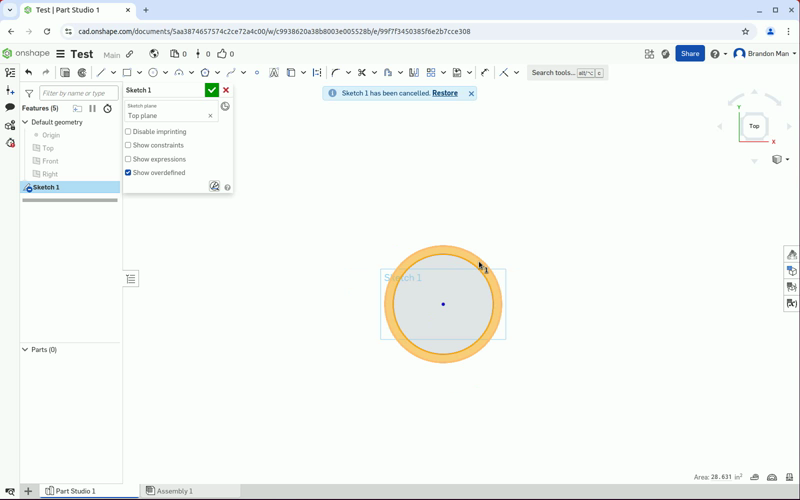
scroll(-6)
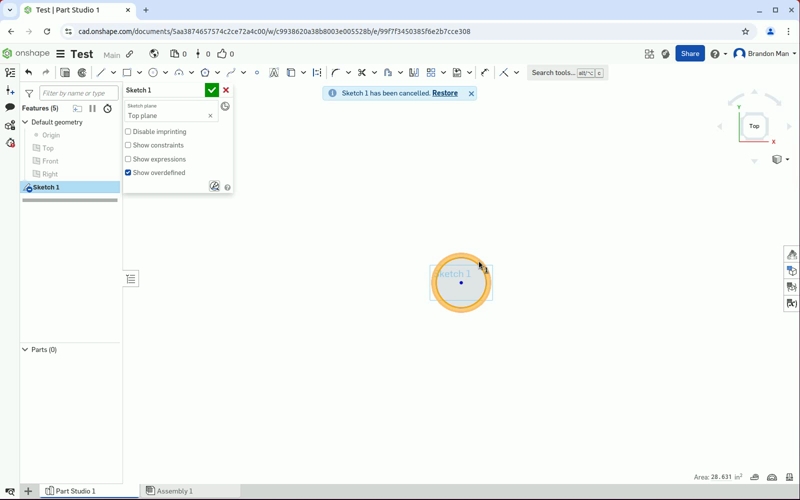
mouse_move(73, 352)
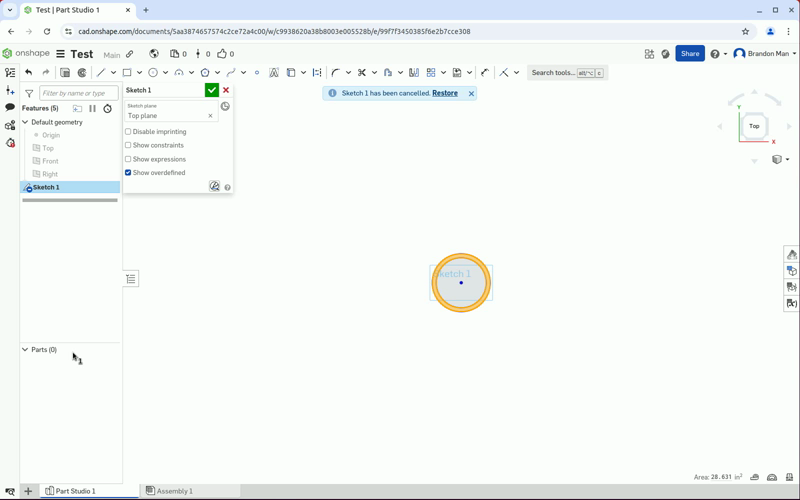
key(shift+y)
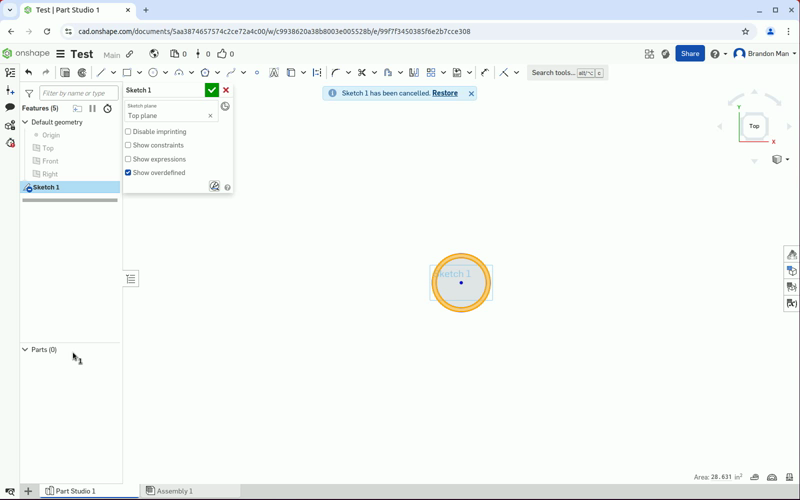
key(shift+e)
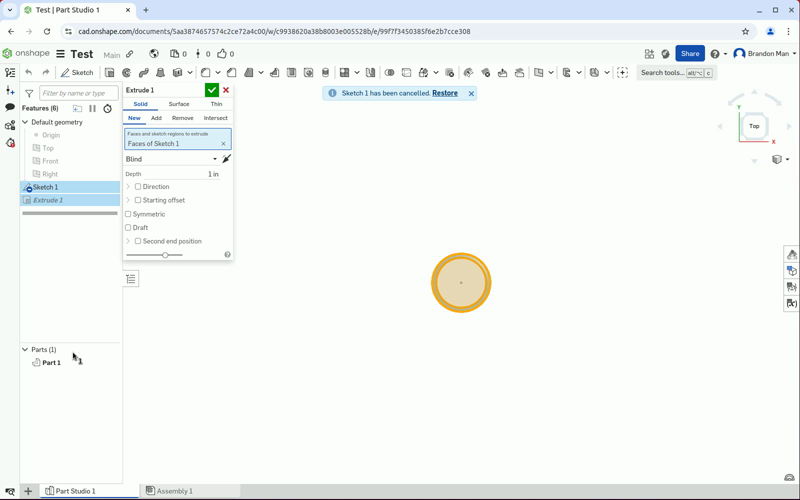
mouse_move(143, 106)
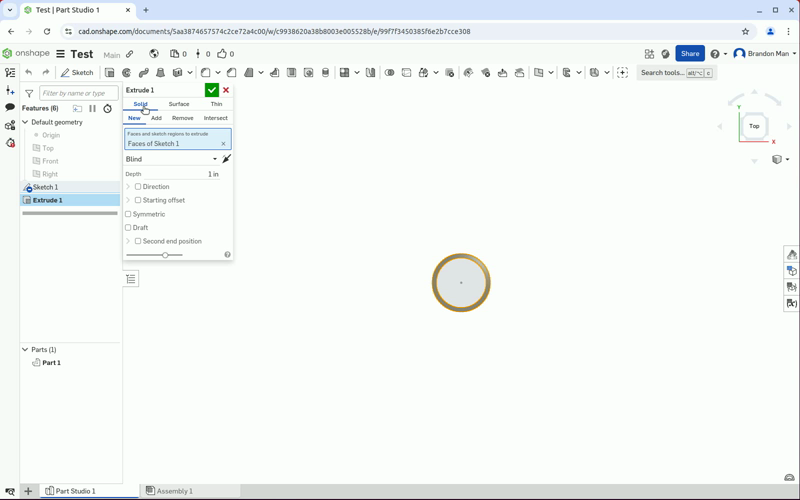
click(143, 106)
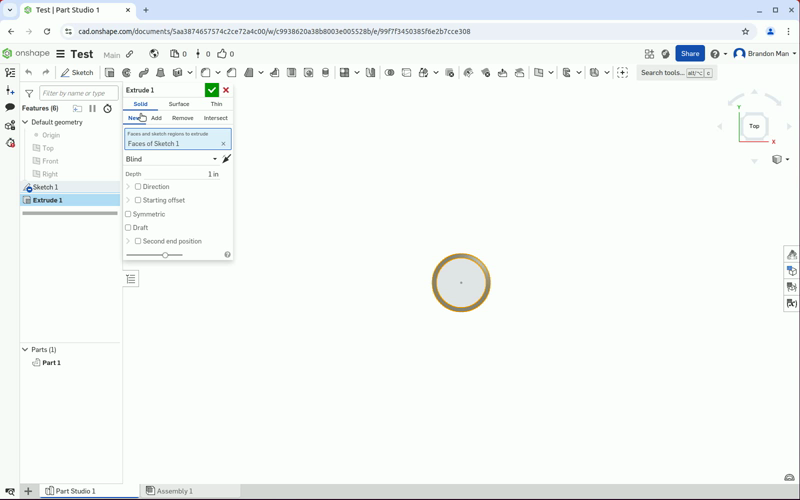
mouse_move(137, 120)
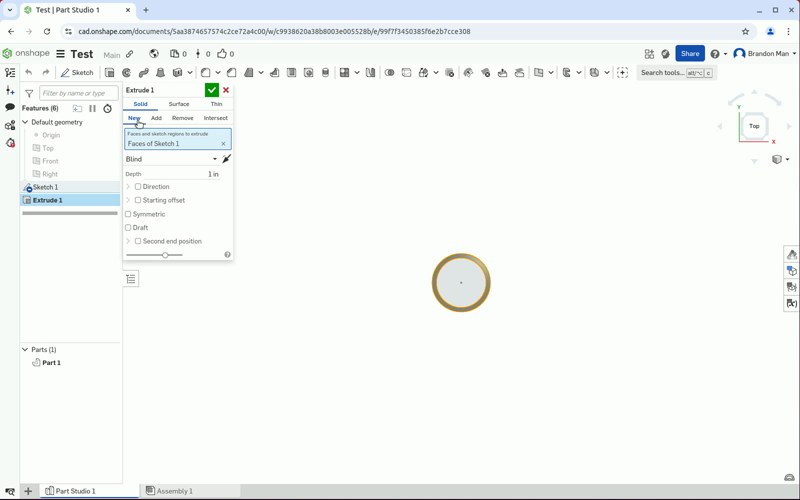
click(137, 120)
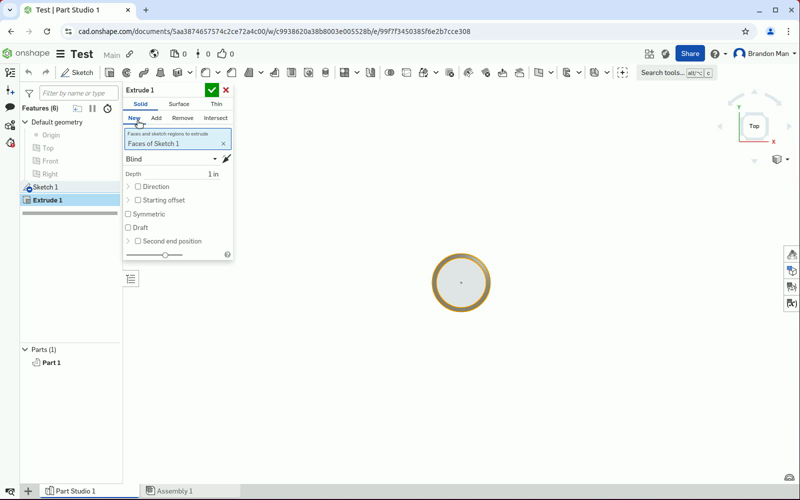
key(tab, 4)
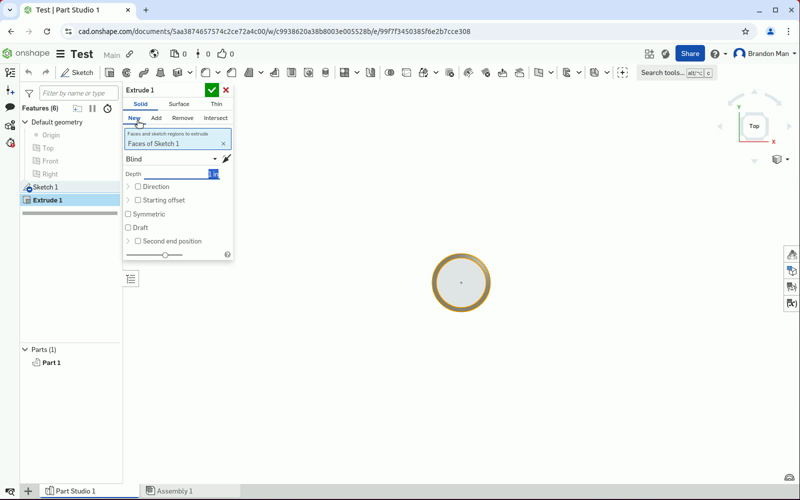
text(23.108)
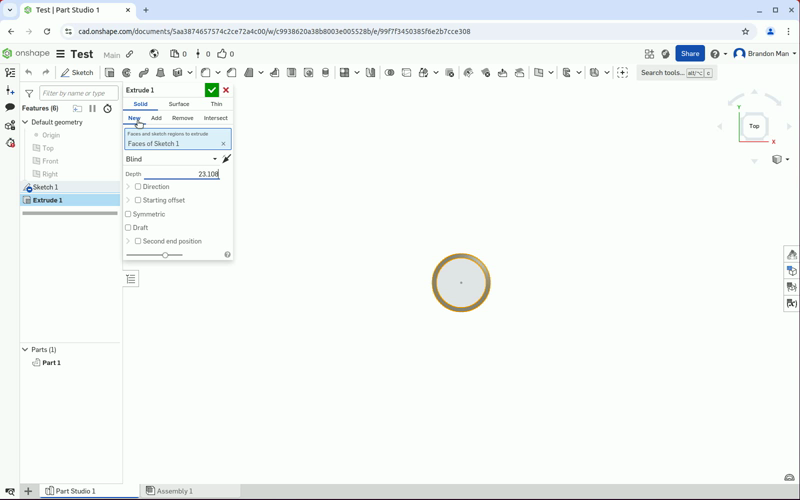
key(enter)
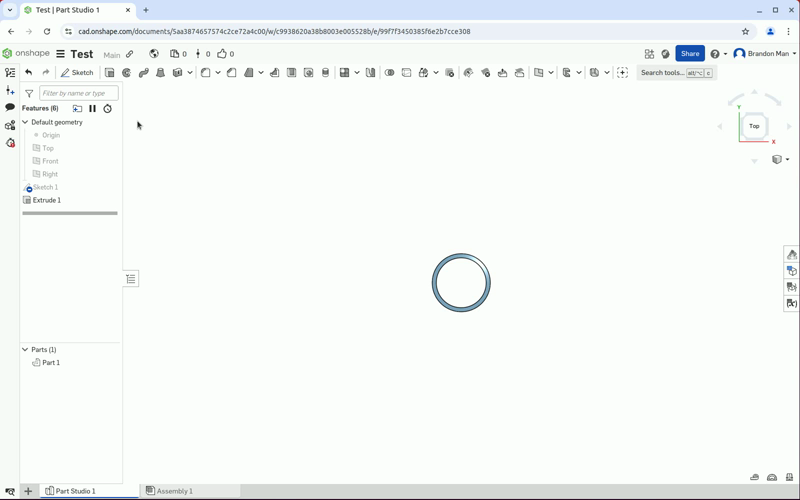
key(shift+h)
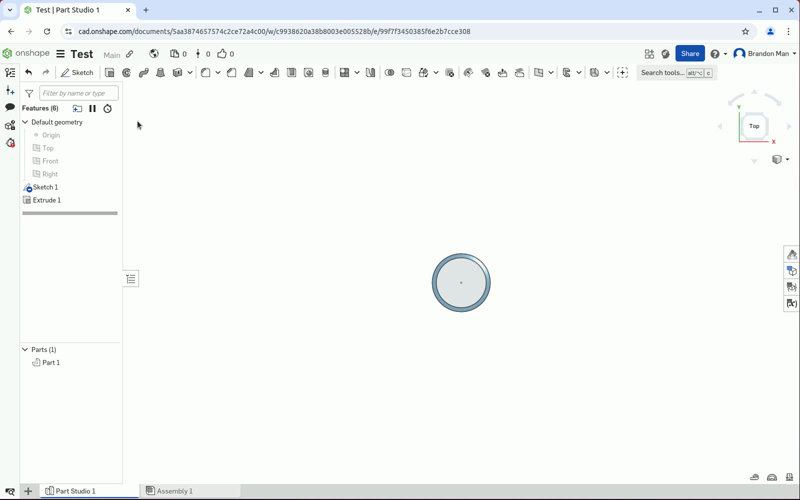
key(shift+h)
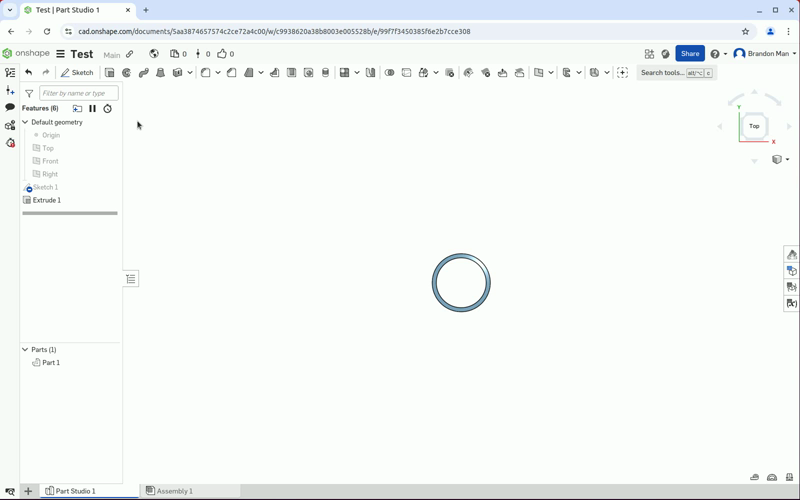
mouse_move(73, 189)
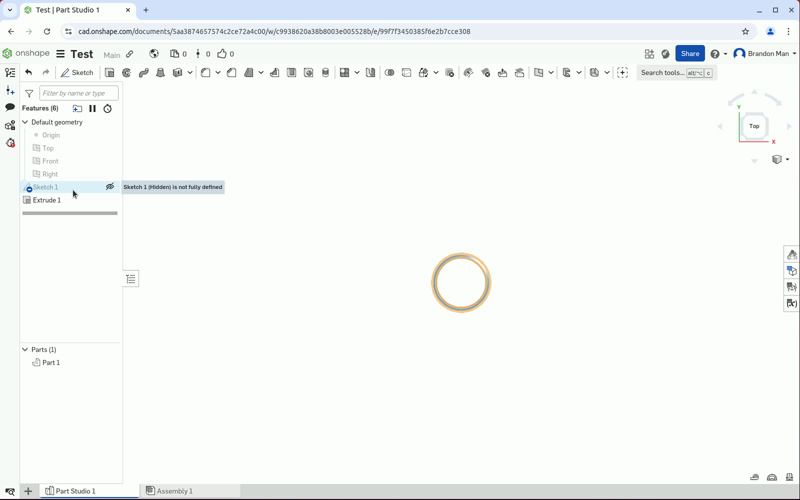
click(73, 189)
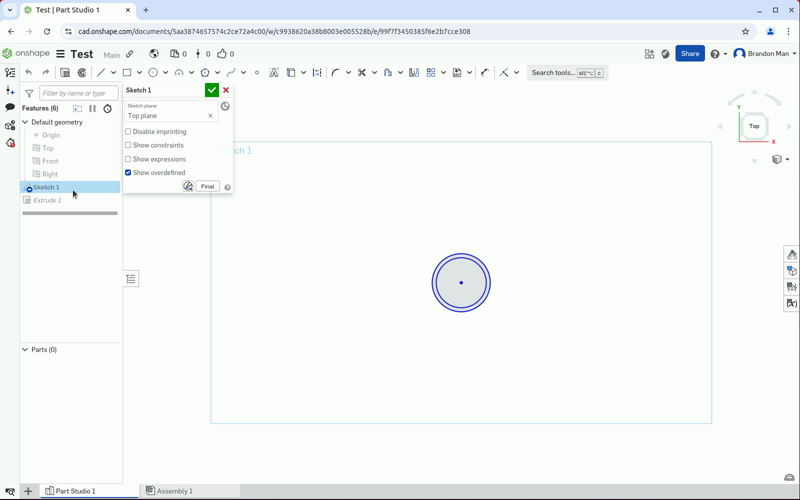
mouse_move(229, 92)
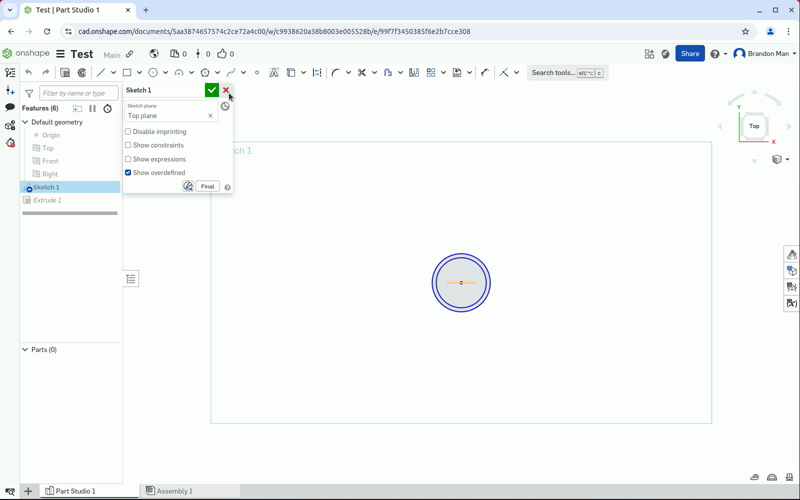
click(229, 92)
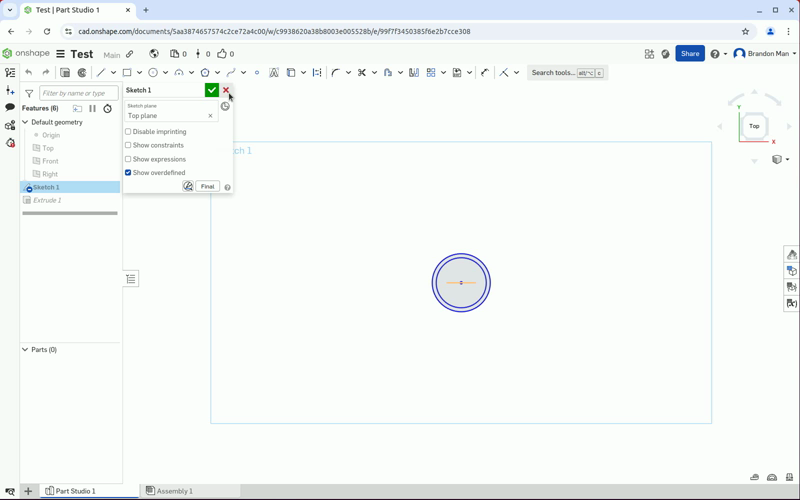
key(shift+s)
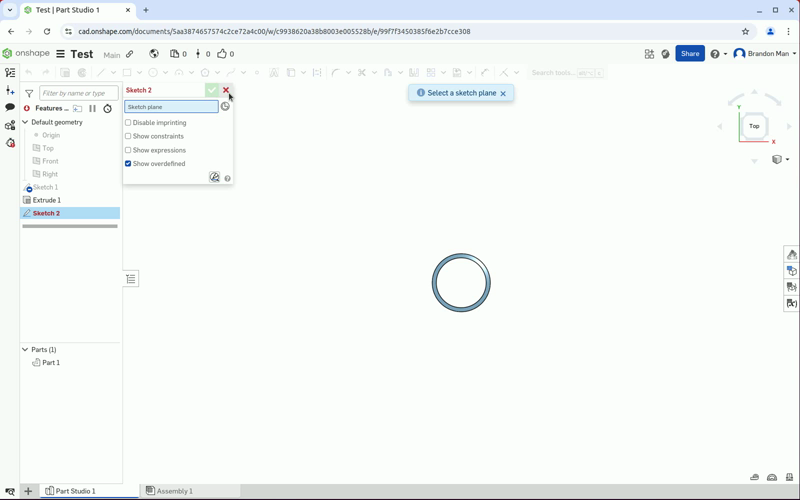
mouse_move(73, 150)
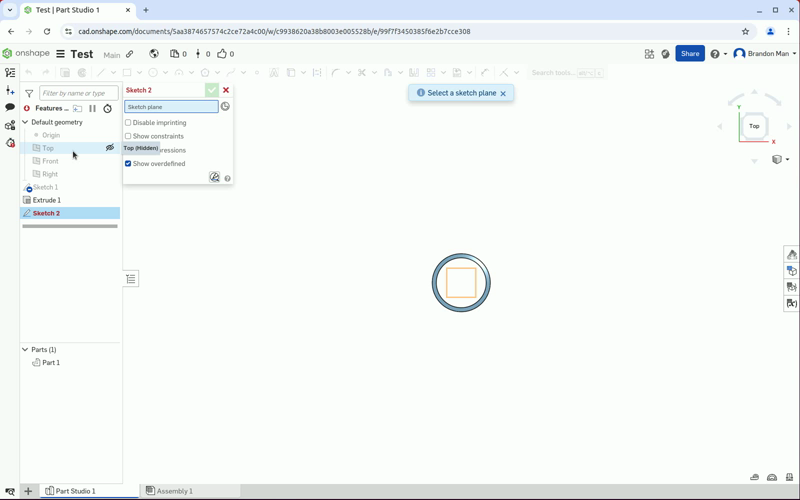
click(73, 150)
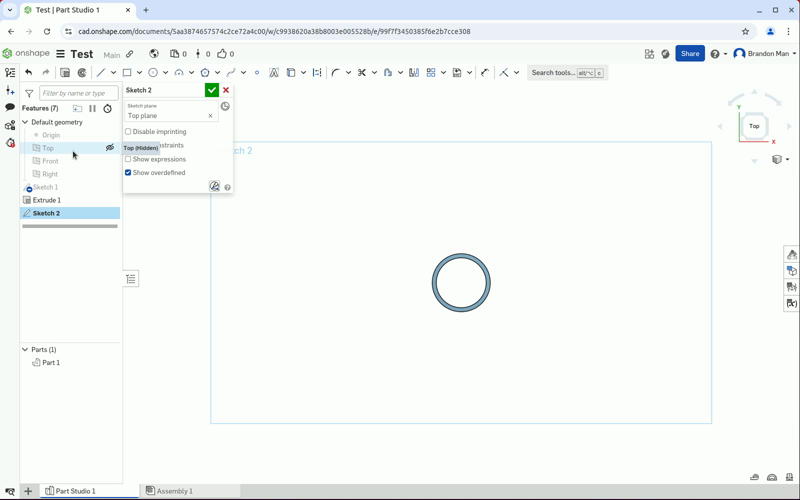
mouse_move(73, 352)
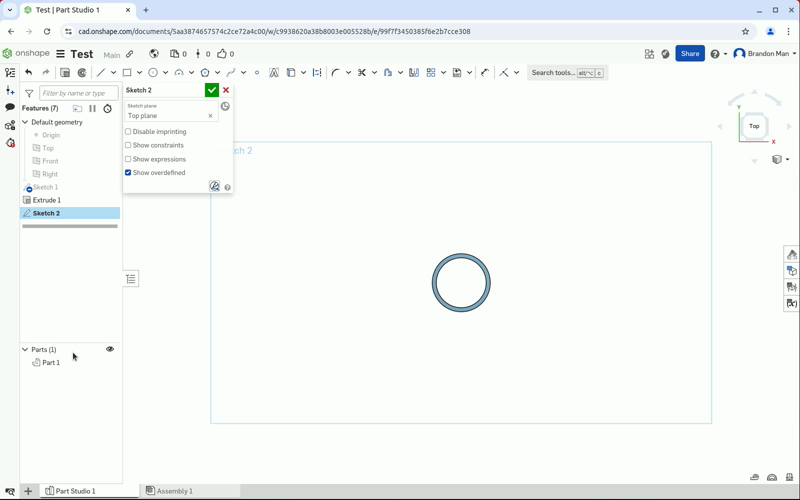
key(y)
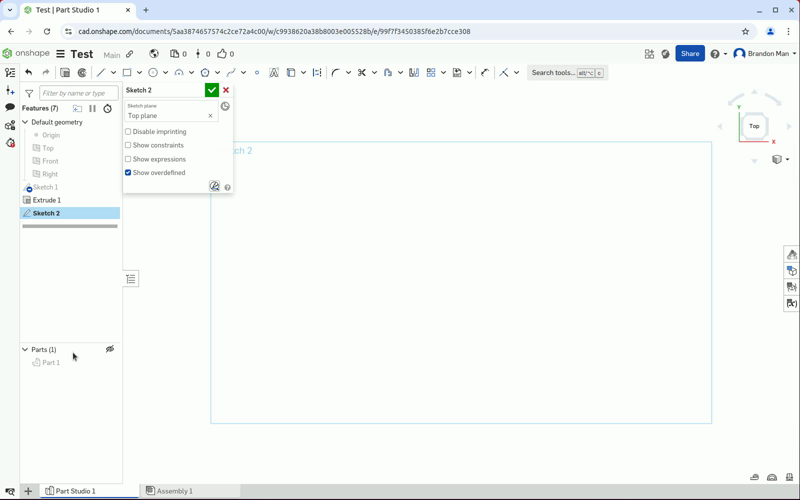
key(c)
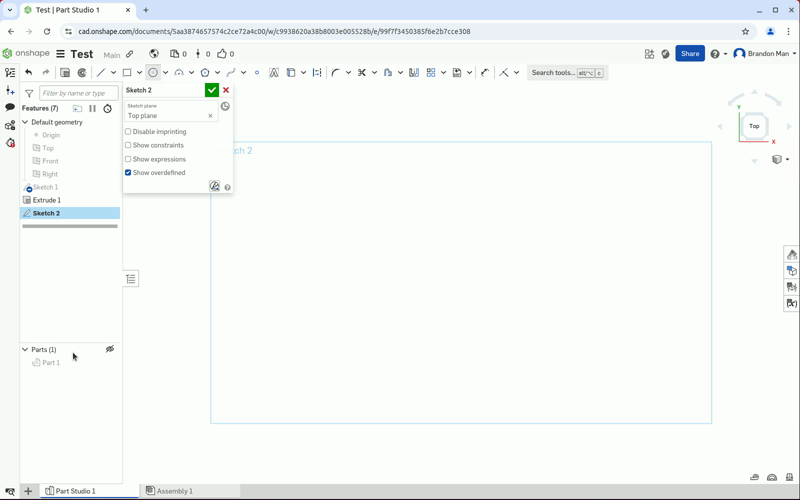
key_down(shift)
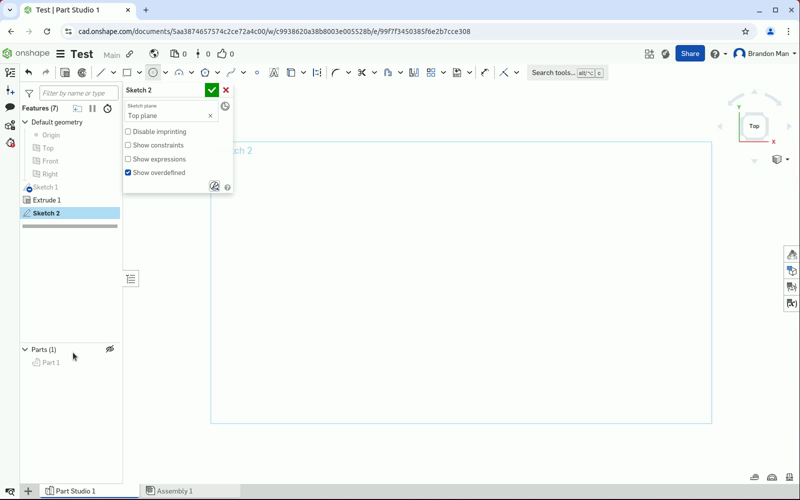
mouse_move(460, 282)
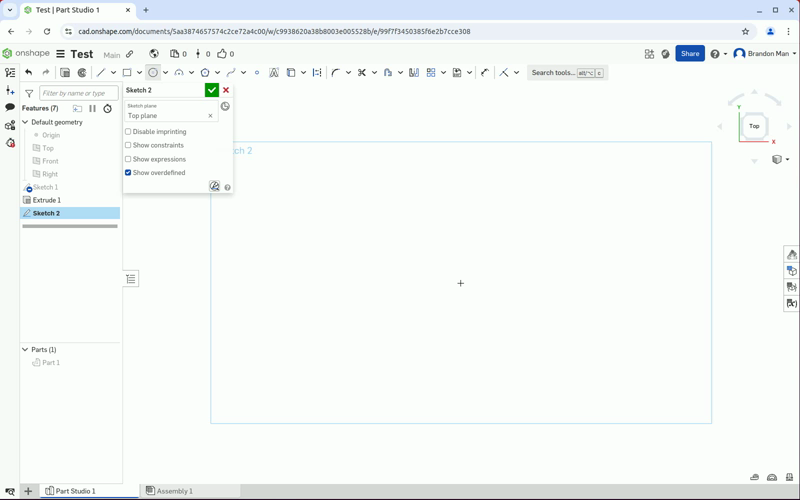
click(460, 282)
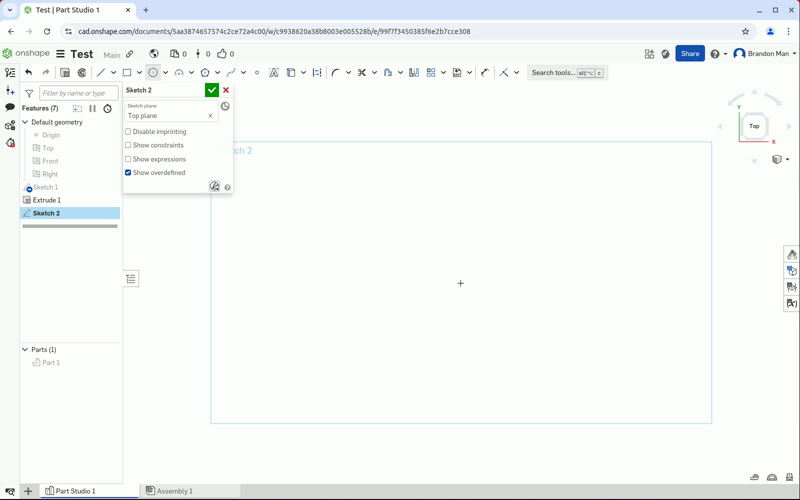
key_up(shift)
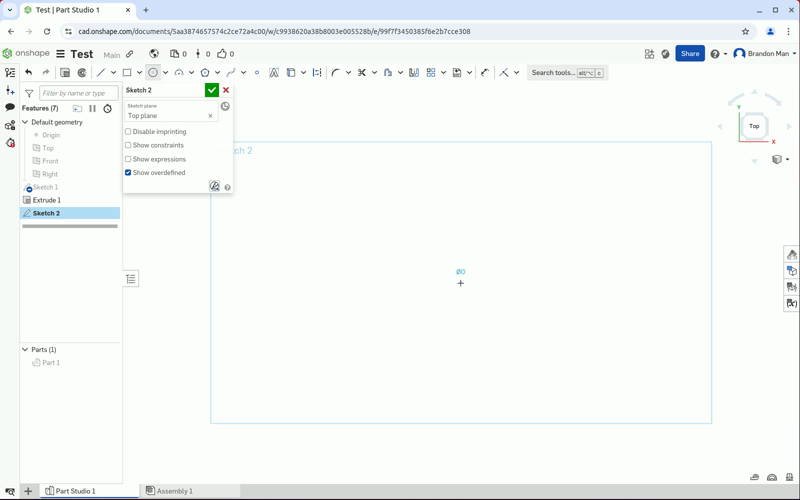
mouse_move(485, 282)
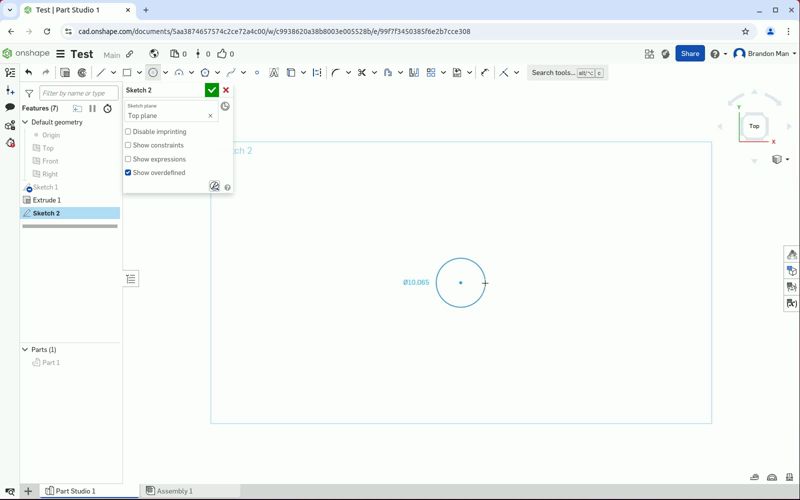
click(485, 282)
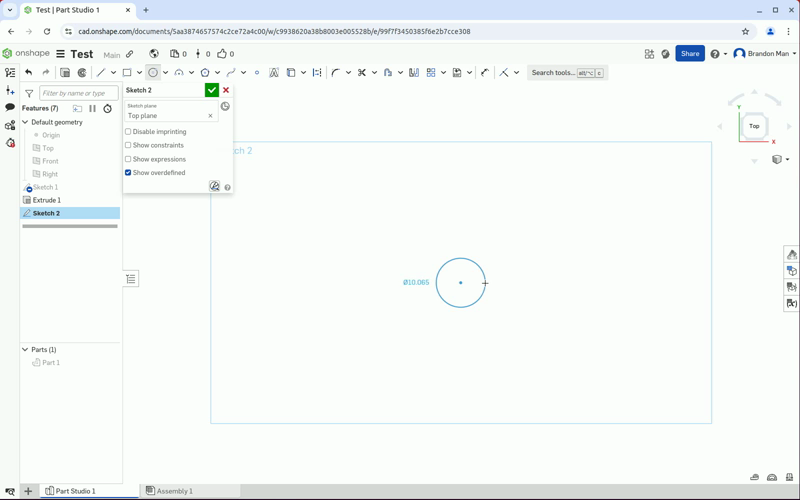
key(esc)
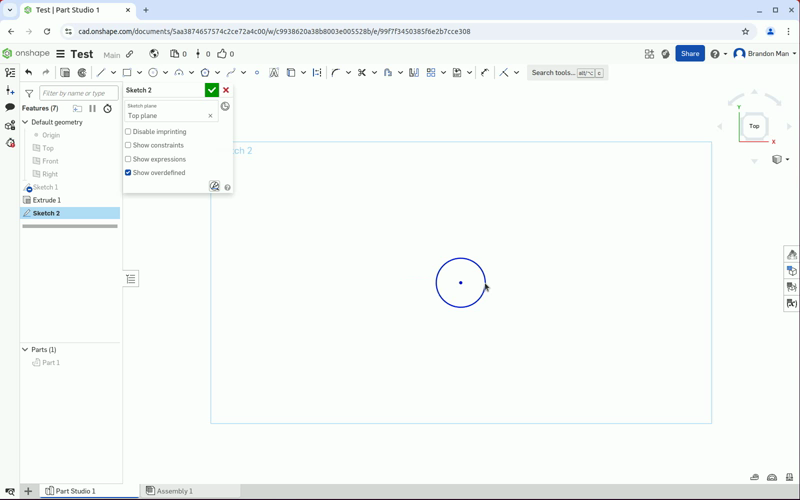
mouse_move(472, 302)
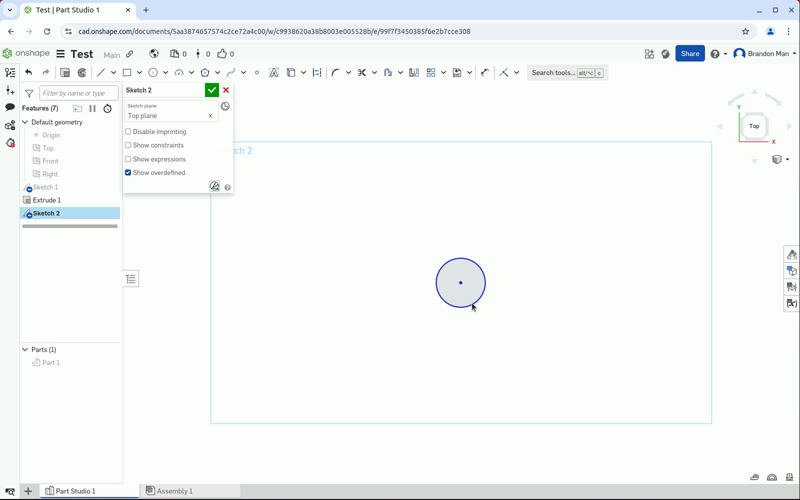
click(472, 302)
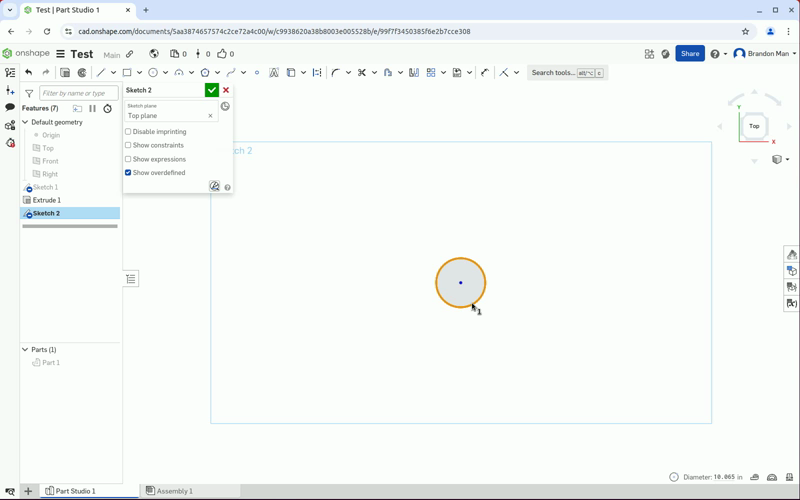
mouse_move(73, 352)
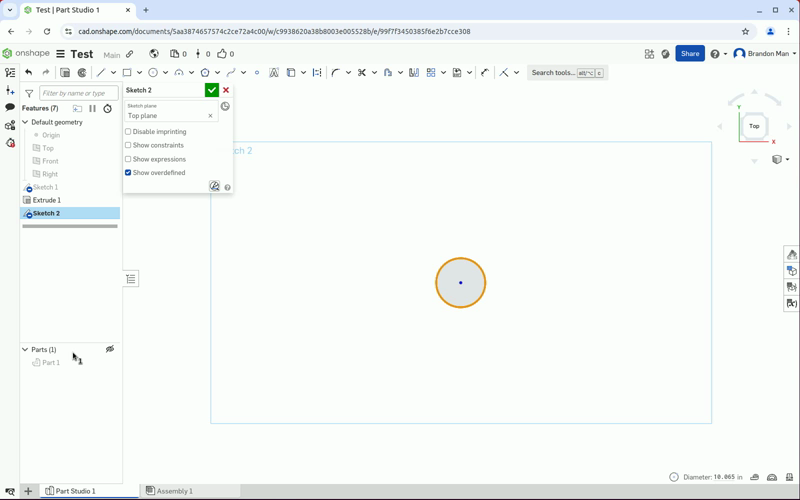
key(shift+y)
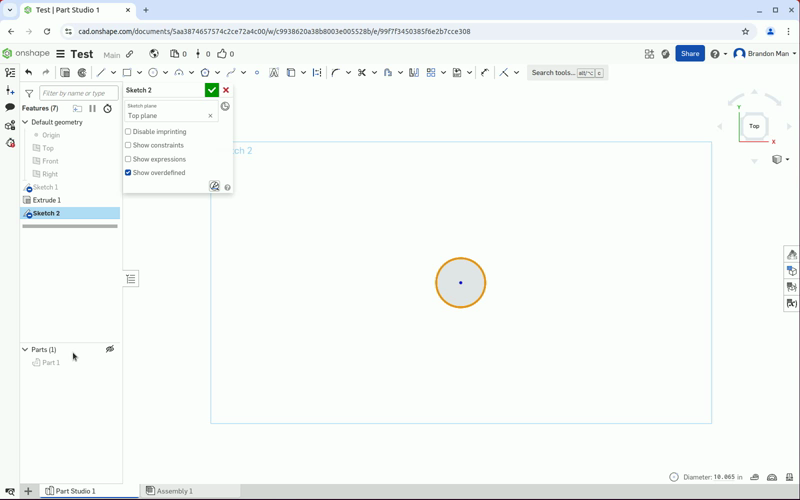
key(shift+e)
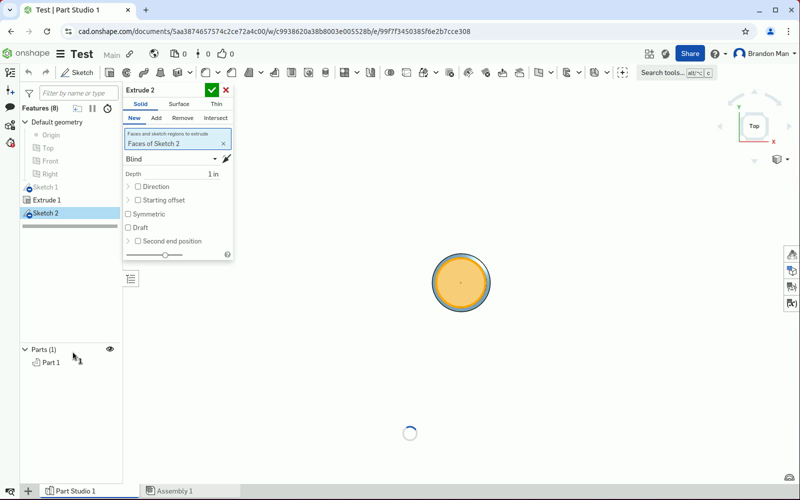
mouse_move(143, 106)
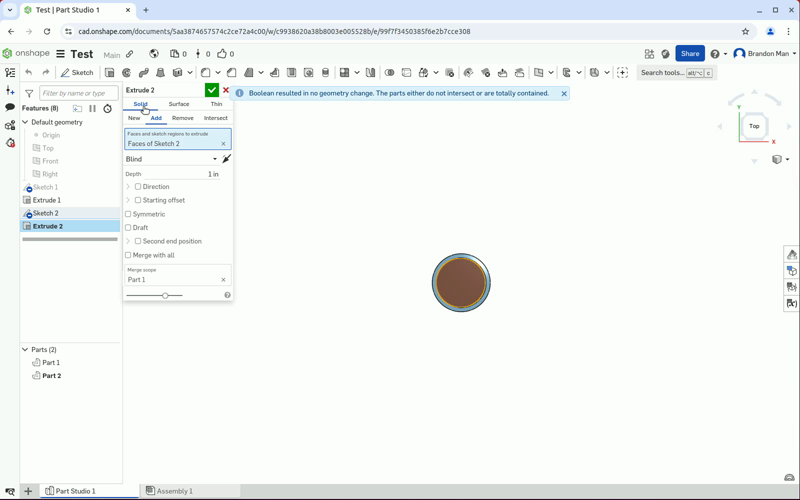
click(143, 106)
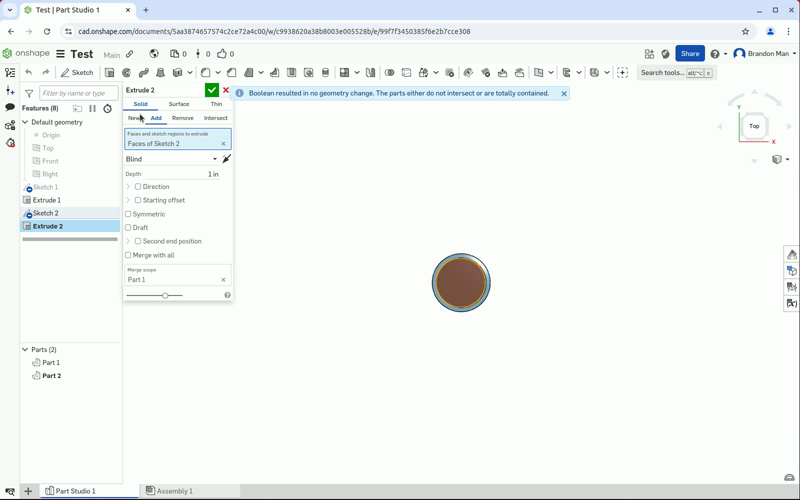
mouse_move(137, 120)
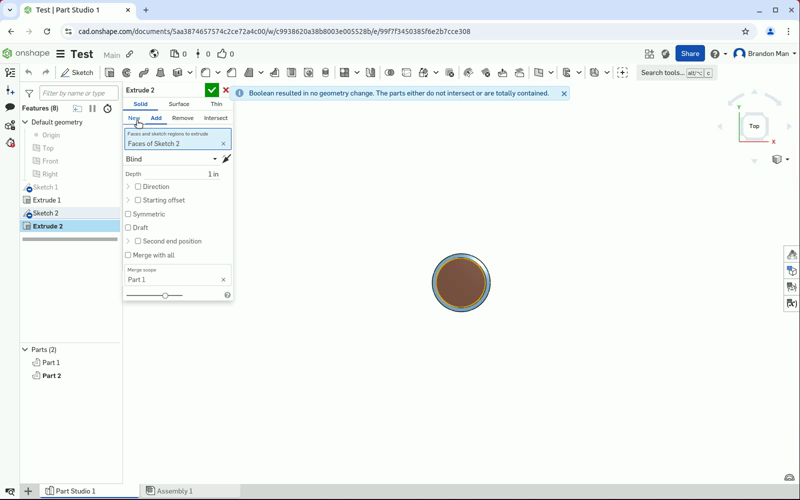
click(137, 120)
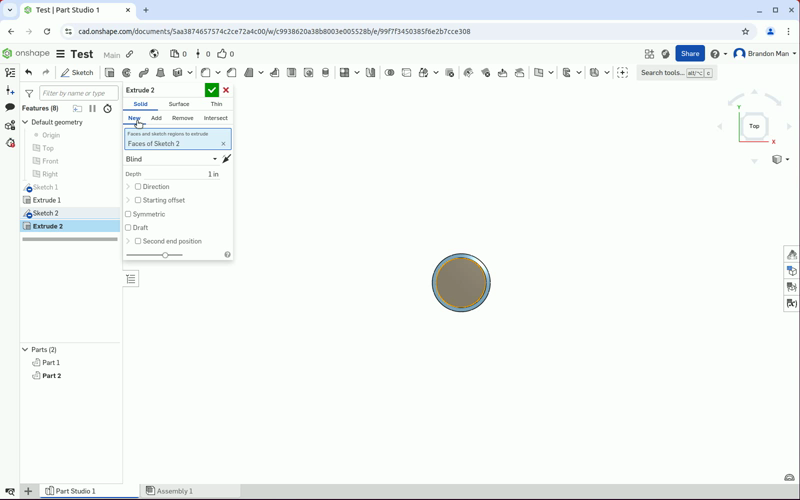
key(tab, 4)
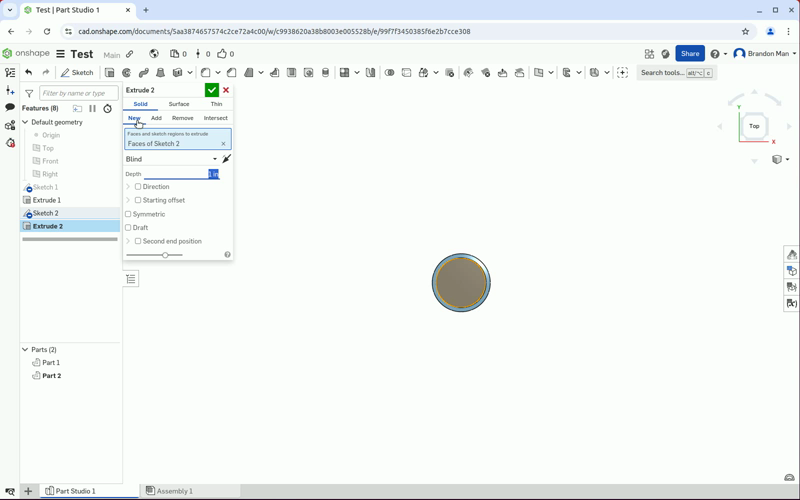
text(3.37)
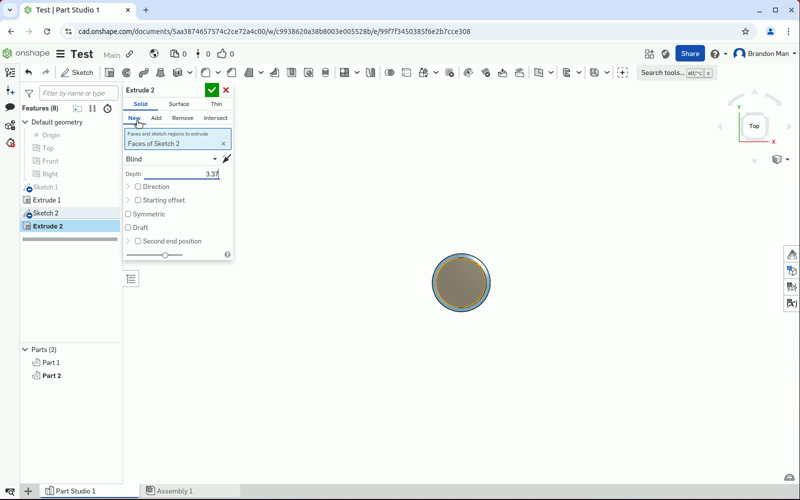
key(enter)
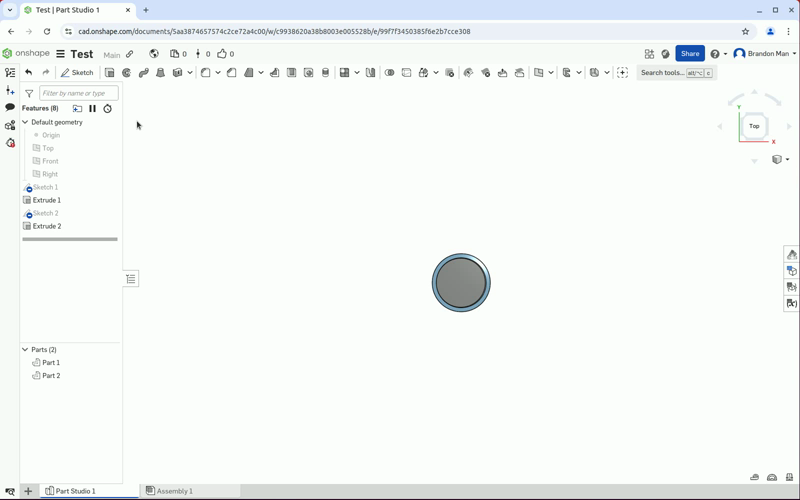
key(shift+h)
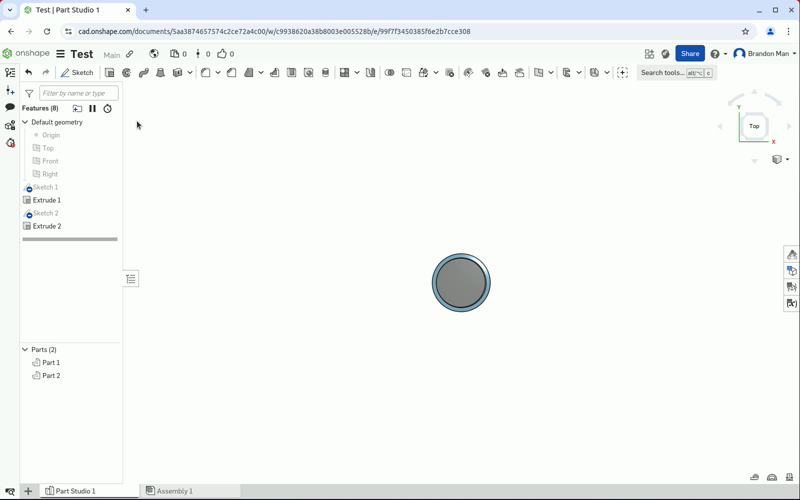
key(shift+h)
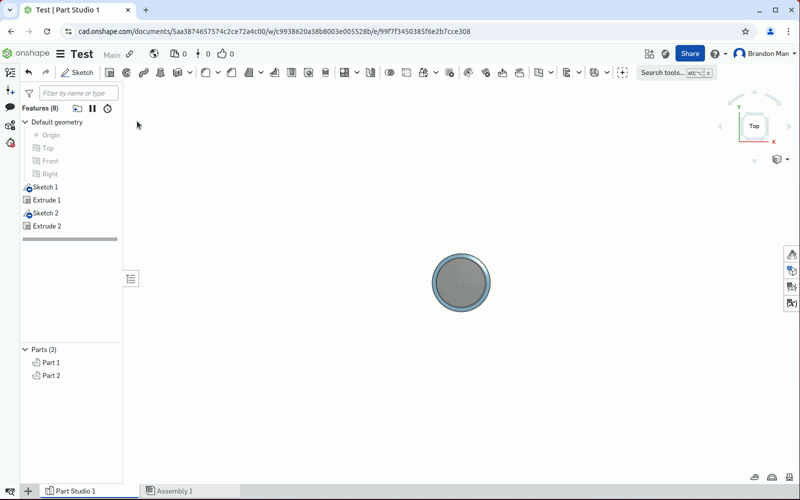
key(shift+7)
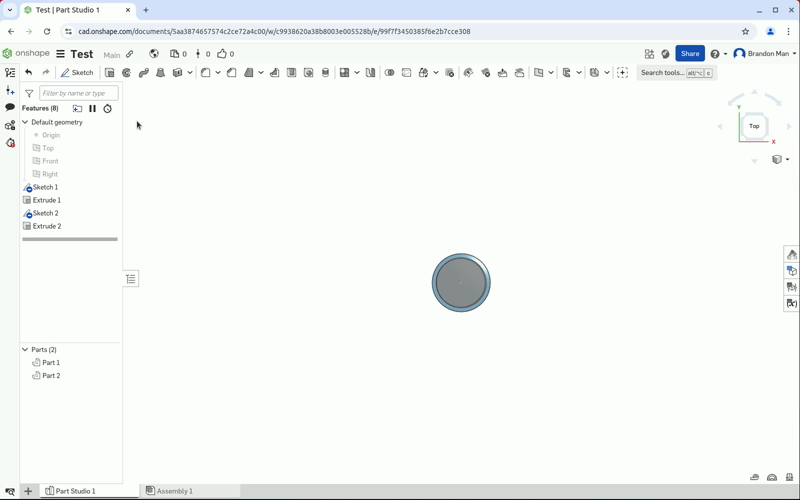
key(up, 3)
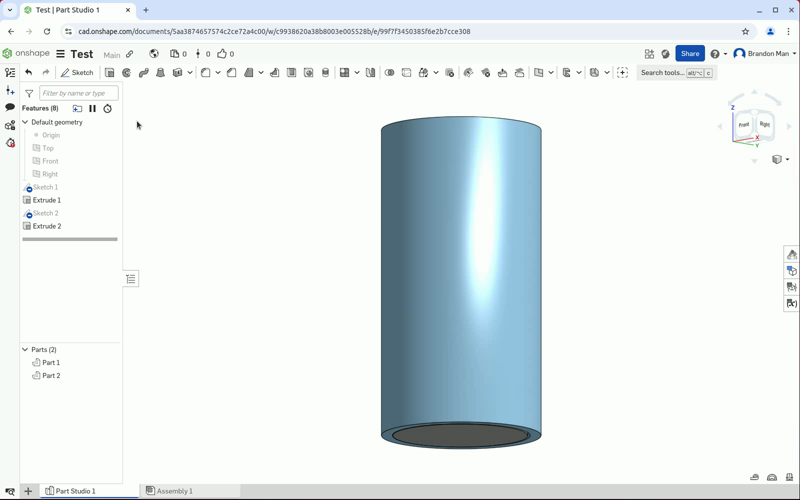
key(left, 3)
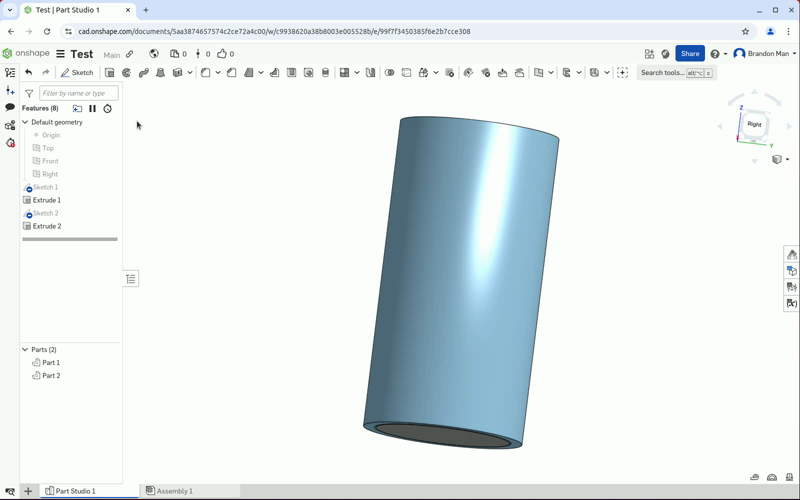
key(right, 3)
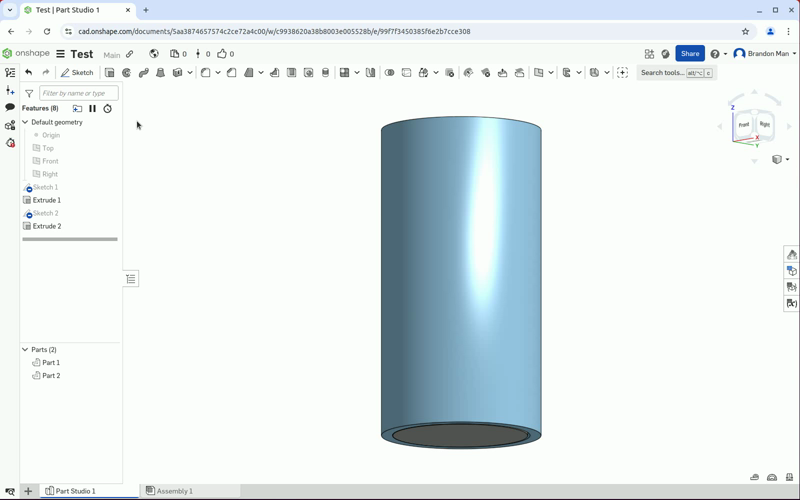
key(down, 3)
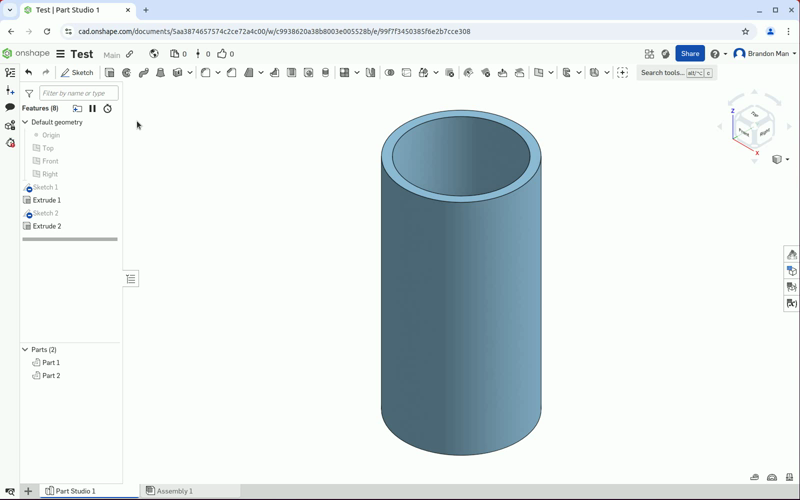
mouse_move(73, 189)
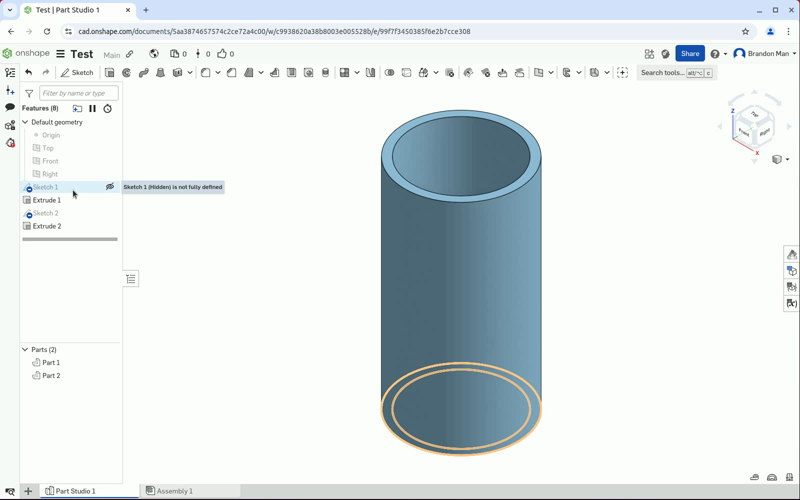
click(73, 189)